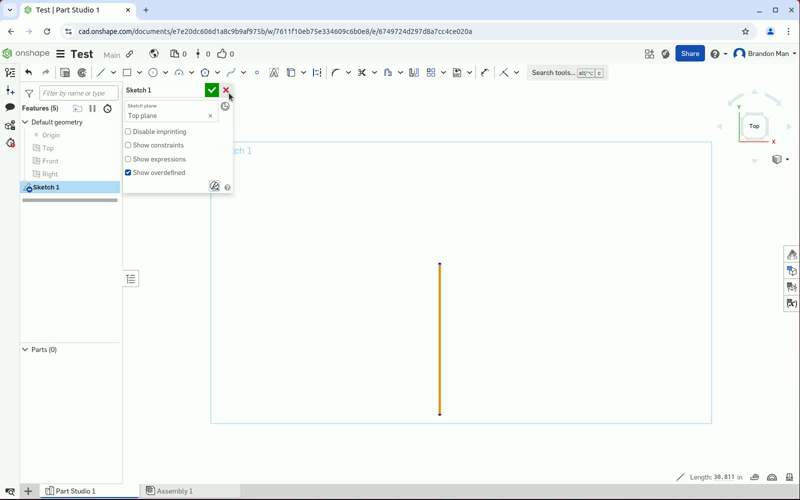
key(shift+h)
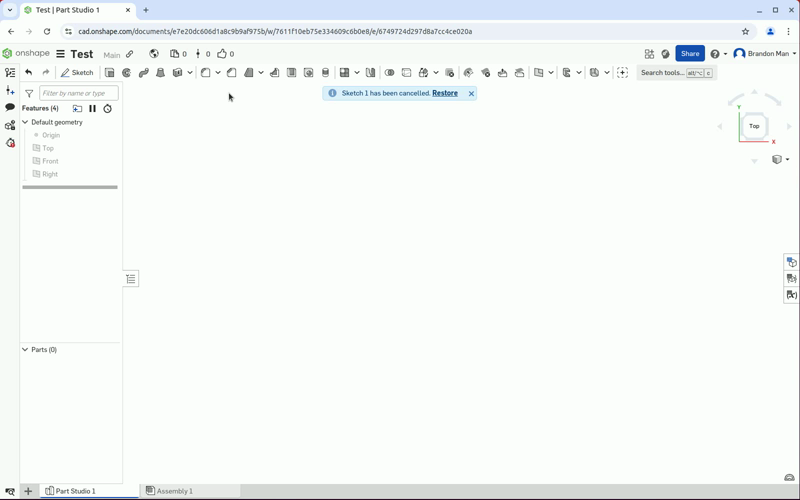
mouse_move(73, 352)
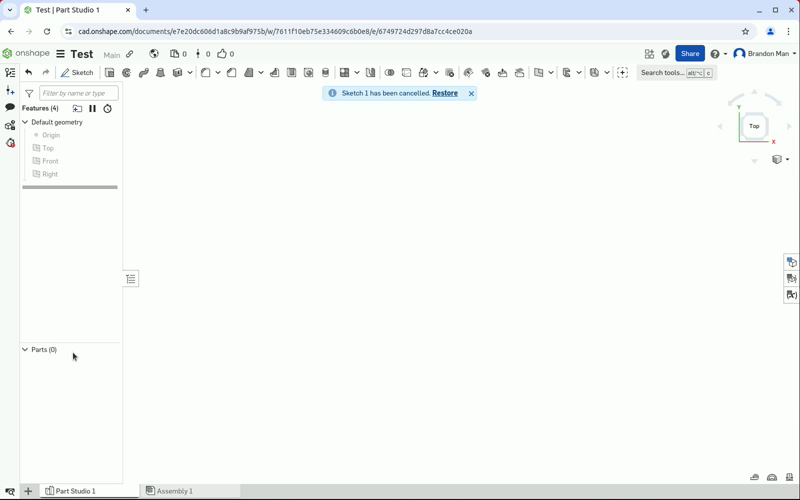
key(y)
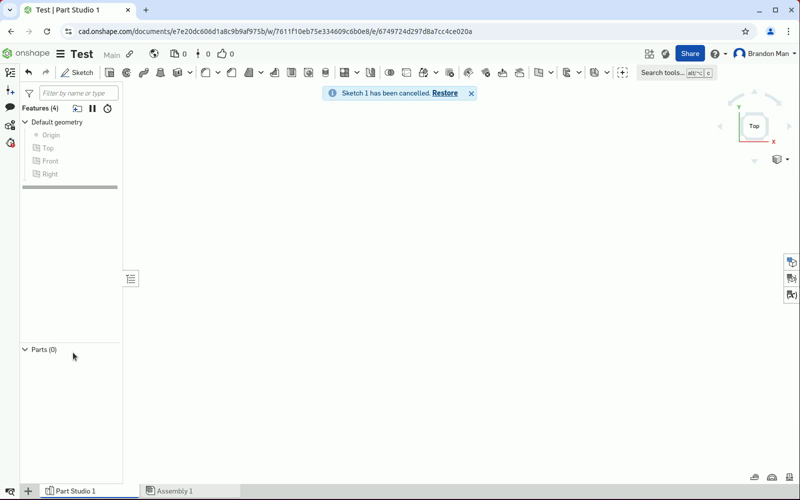
key(shift+p)
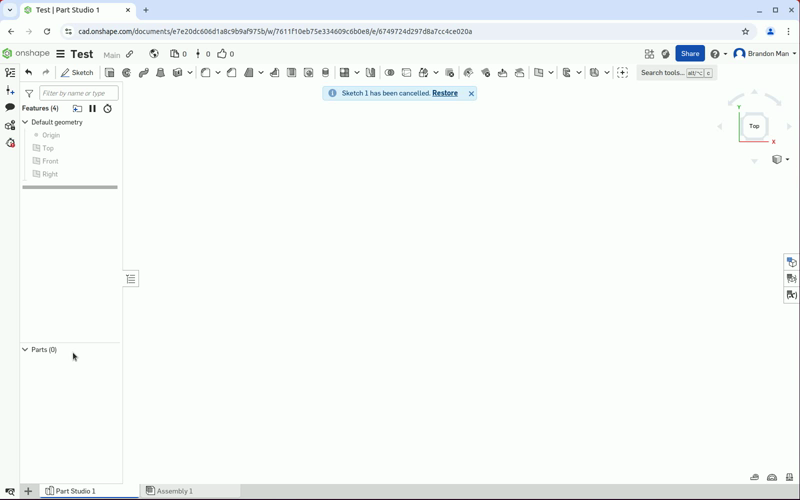
key(space)
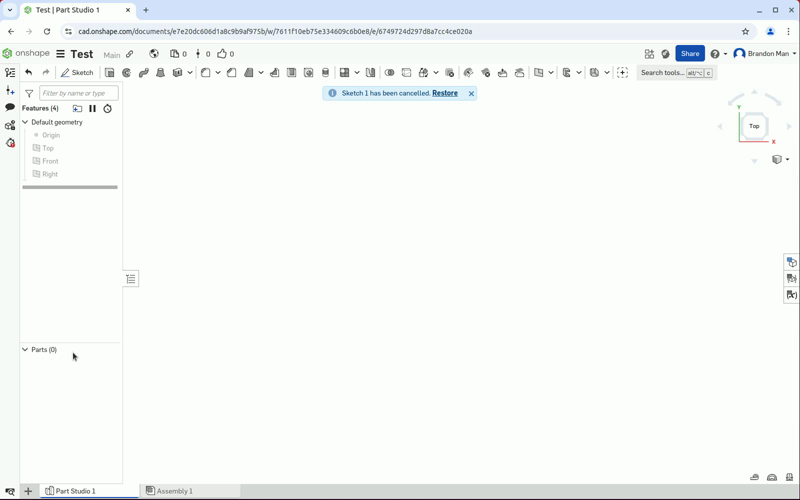
key_down(shift)
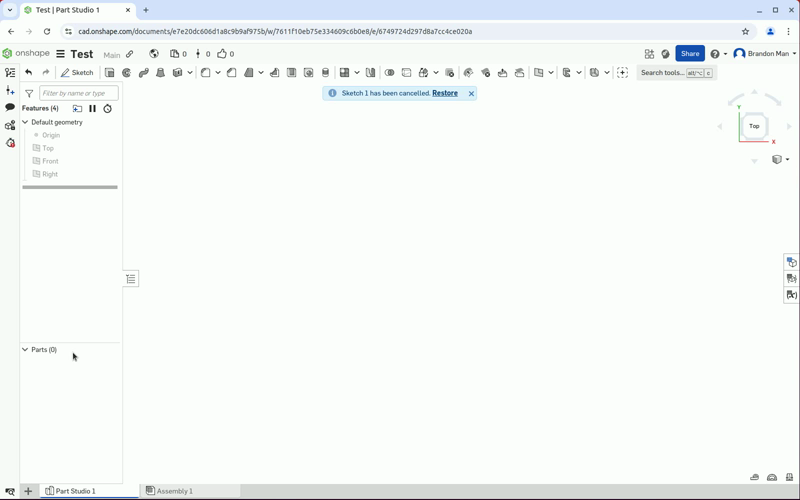
key(up)
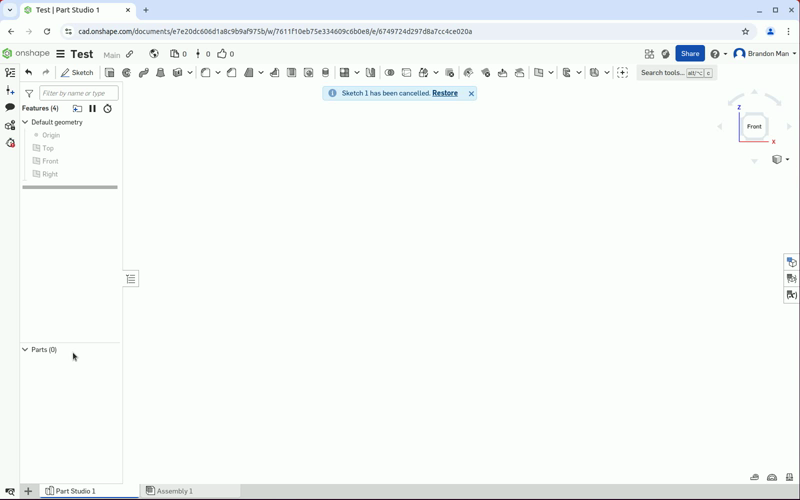
key_up(shift)
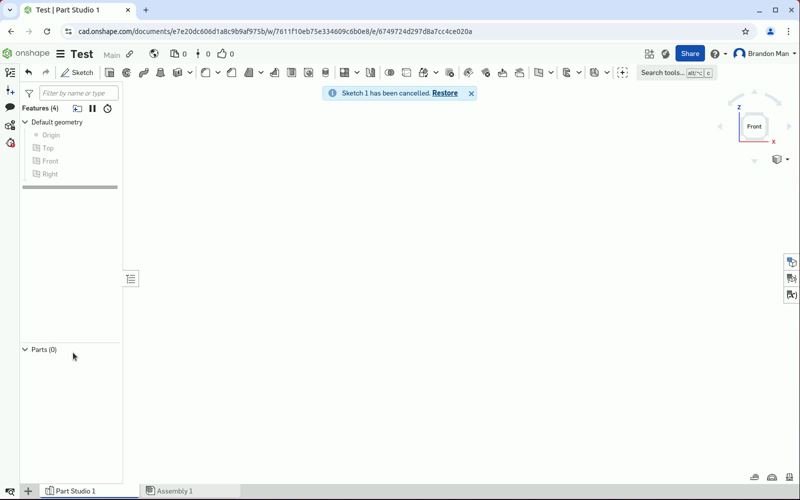
mouse_move(73, 352)
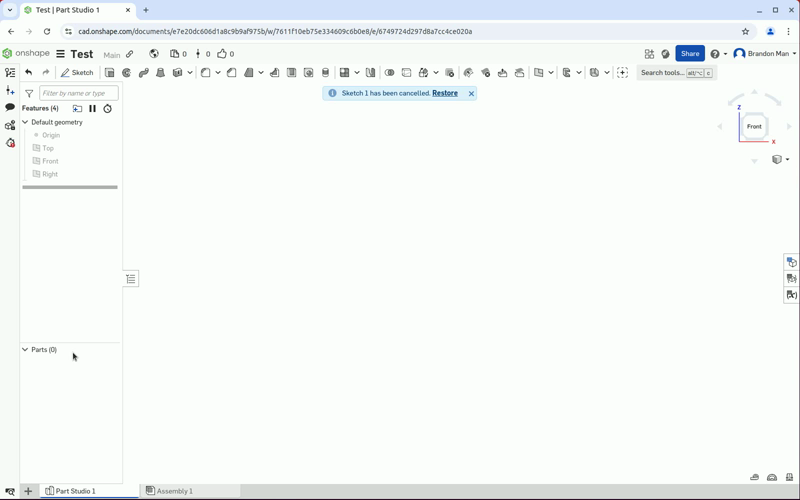
key(shift+y)
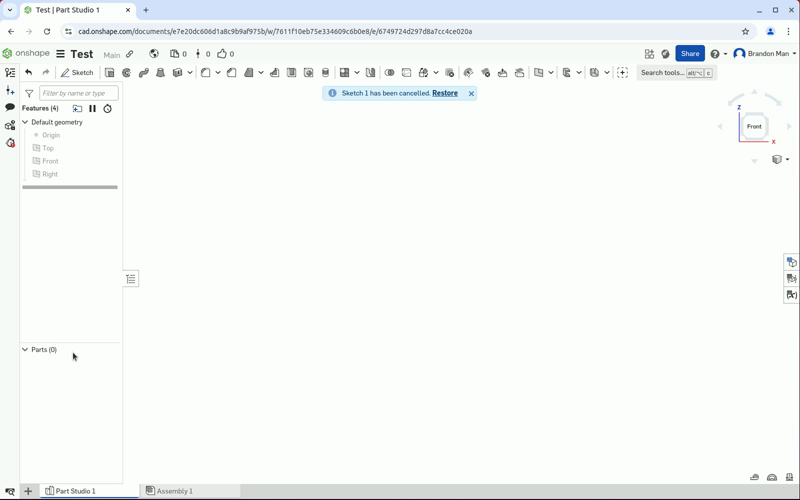
key(shift+s)
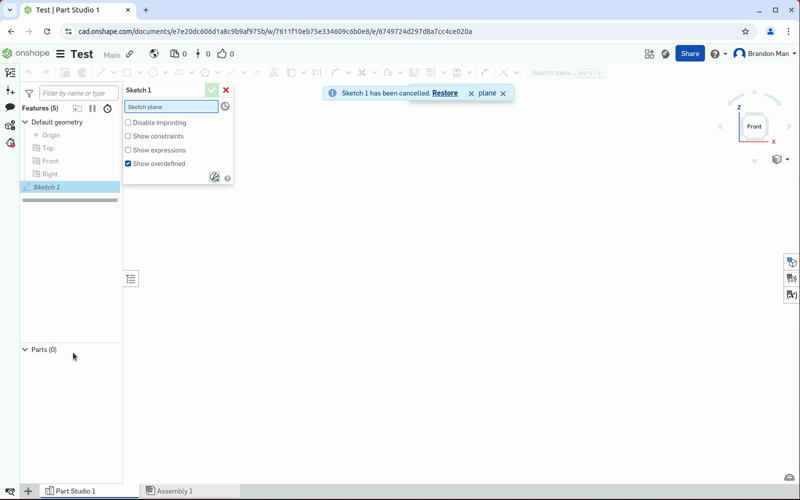
mouse_move(73, 163)
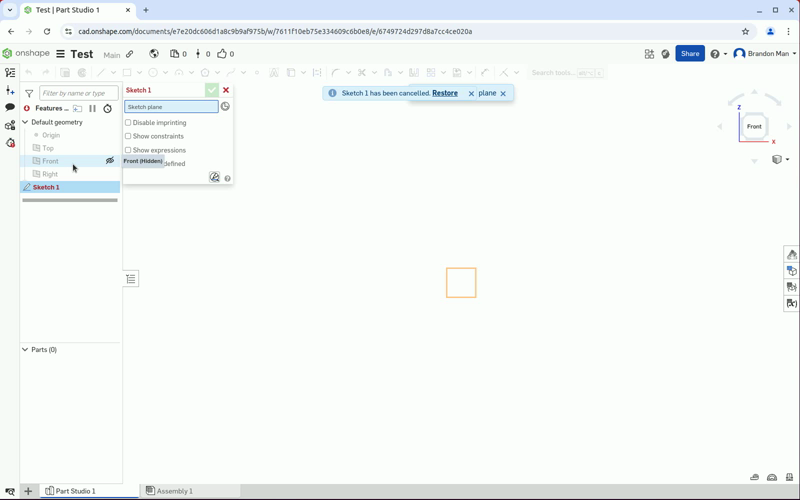
click(73, 163)
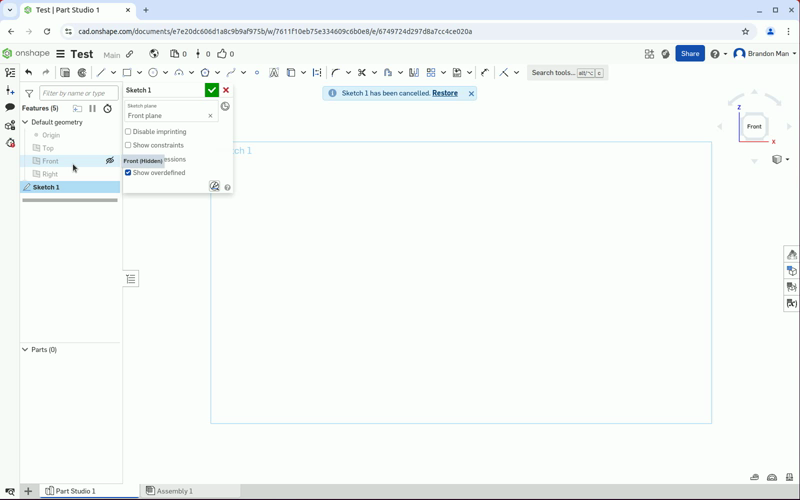
mouse_move(73, 352)
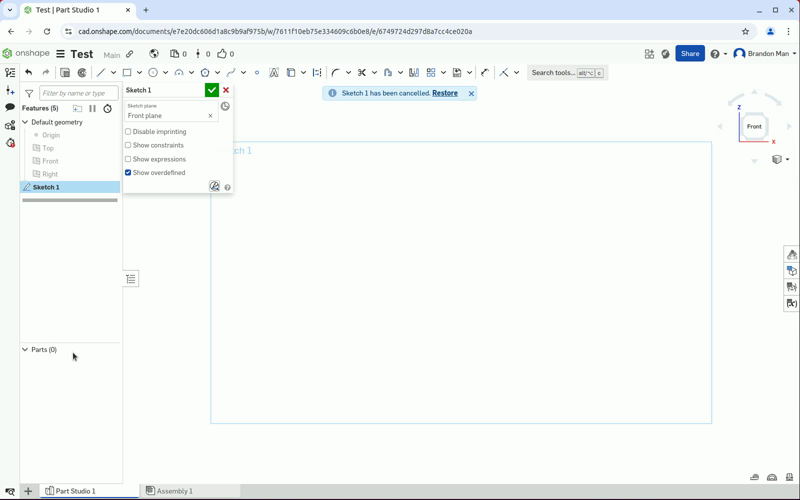
key(y)
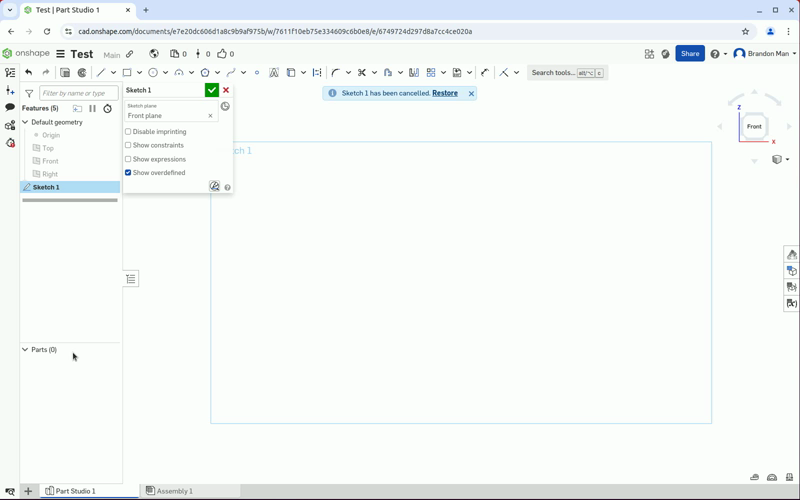
key(l)
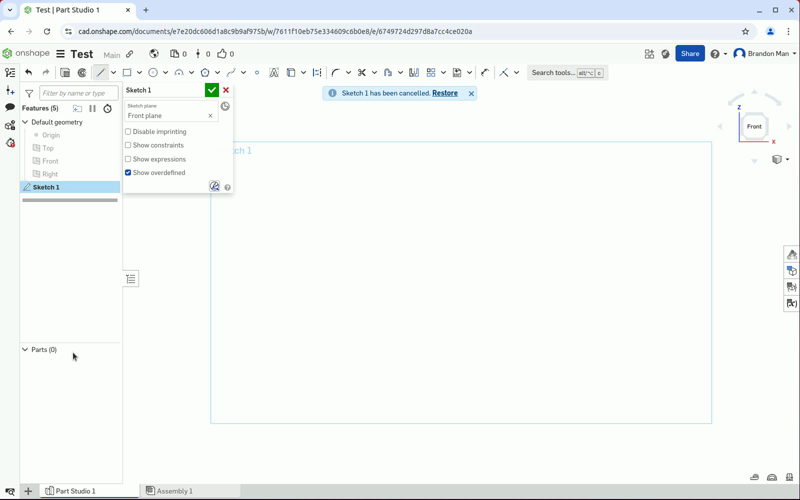
key_down(shift)
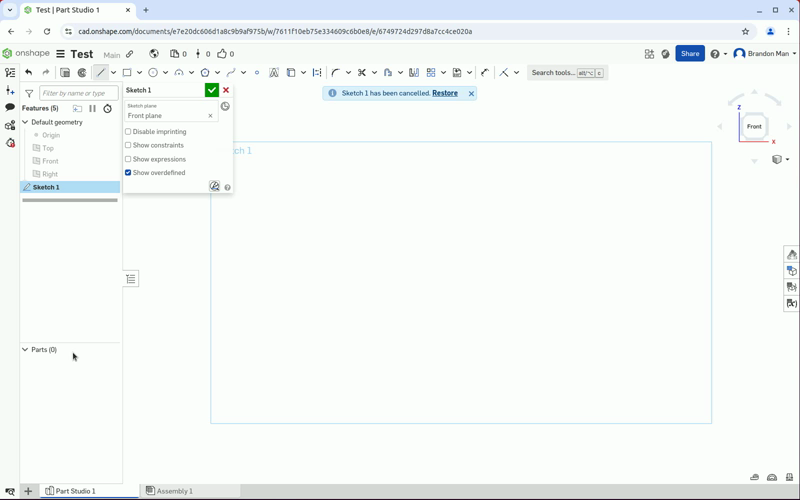
mouse_move(429, 282)
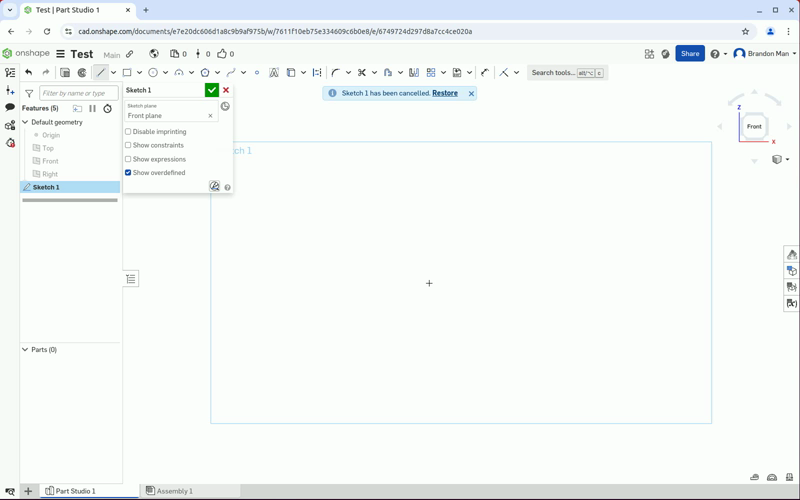
click(429, 282)
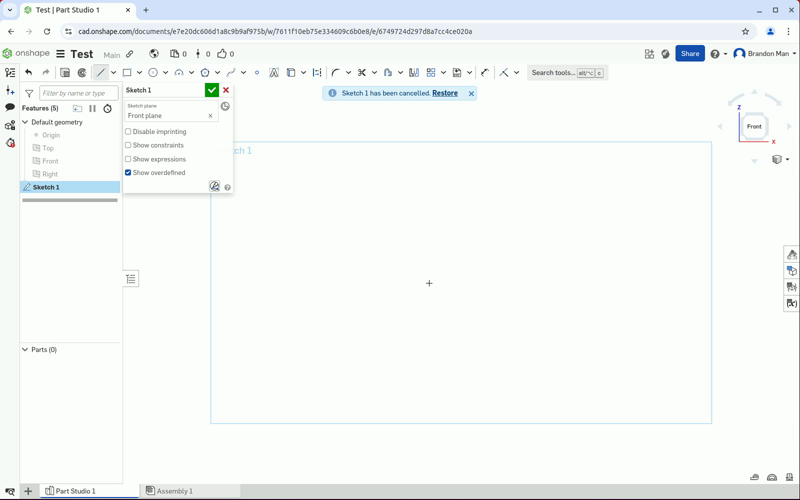
key_up(shift)
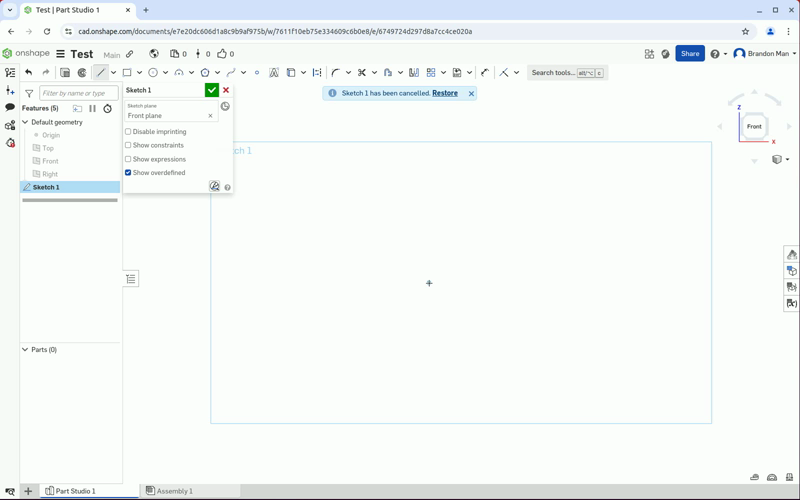
key_down(shift)
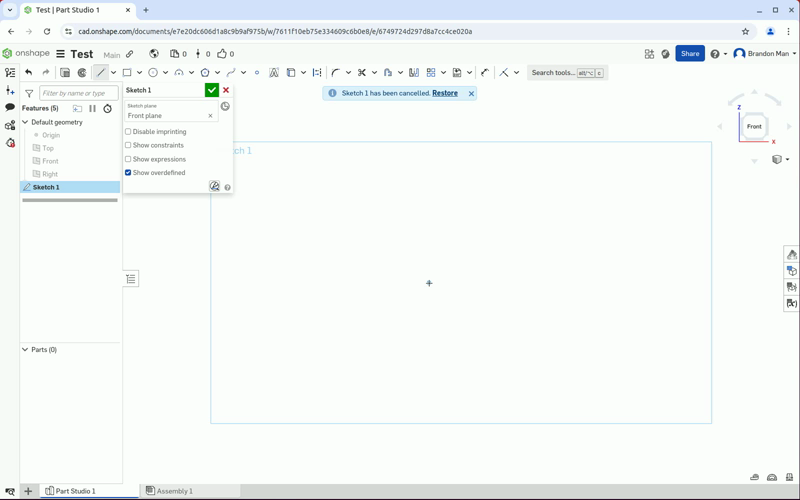
mouse_move(459, 282)
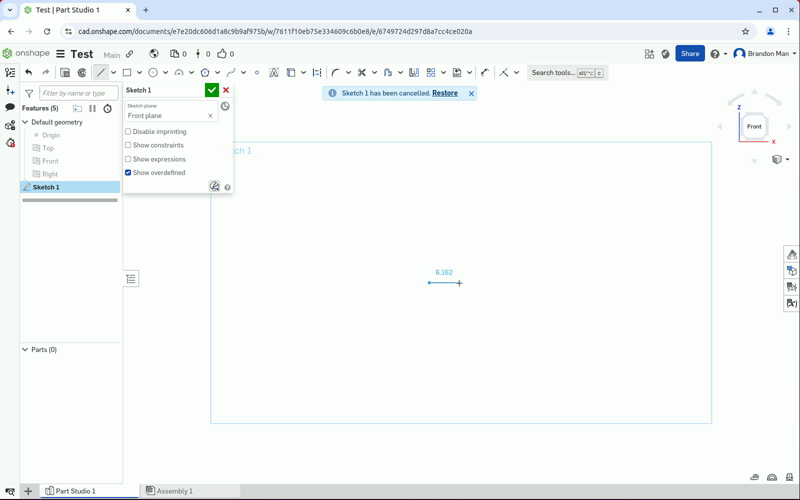
mouse_move(461, 282)
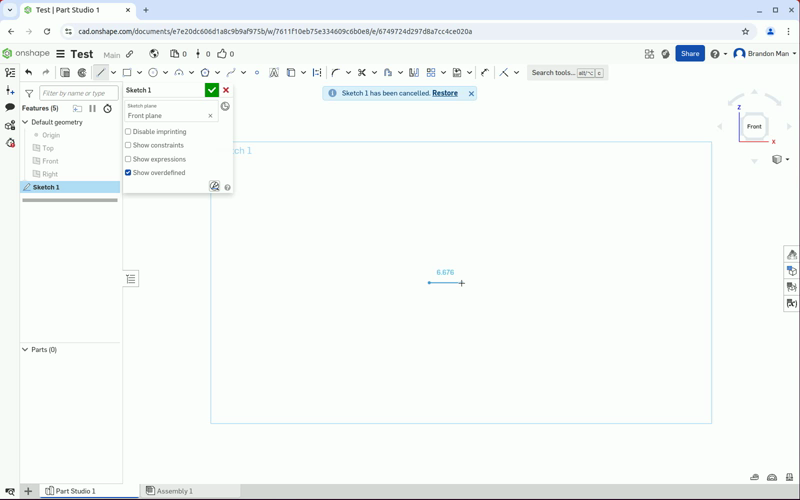
click(461, 282)
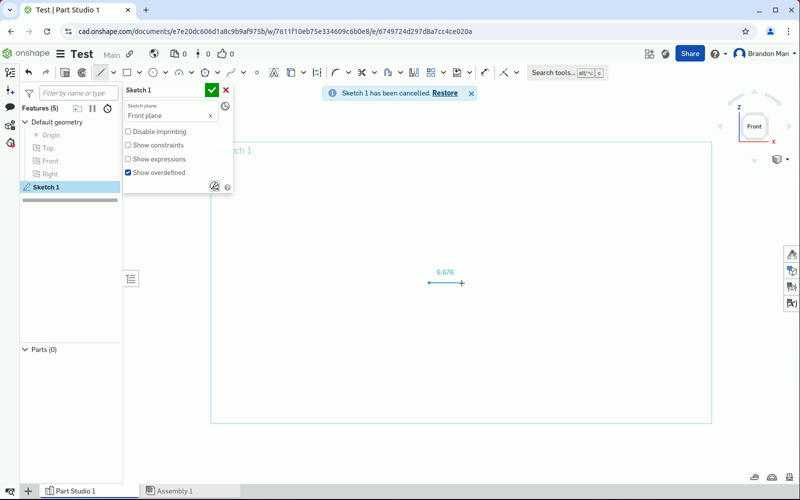
key_up(shift)
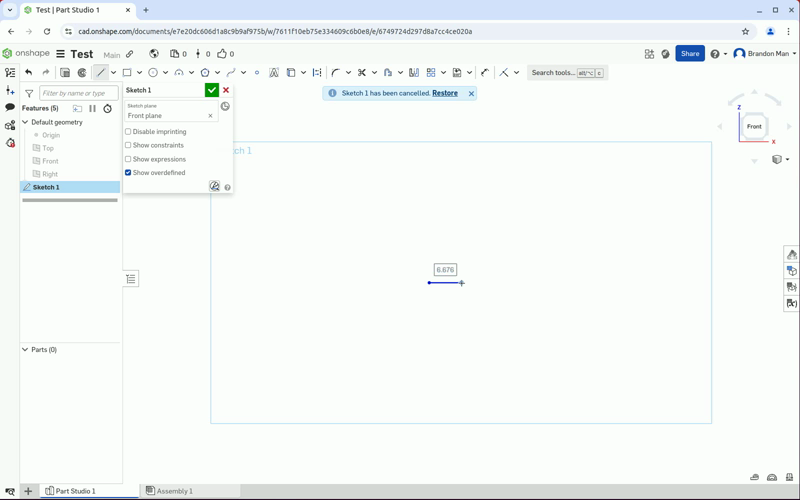
key_down(shift)
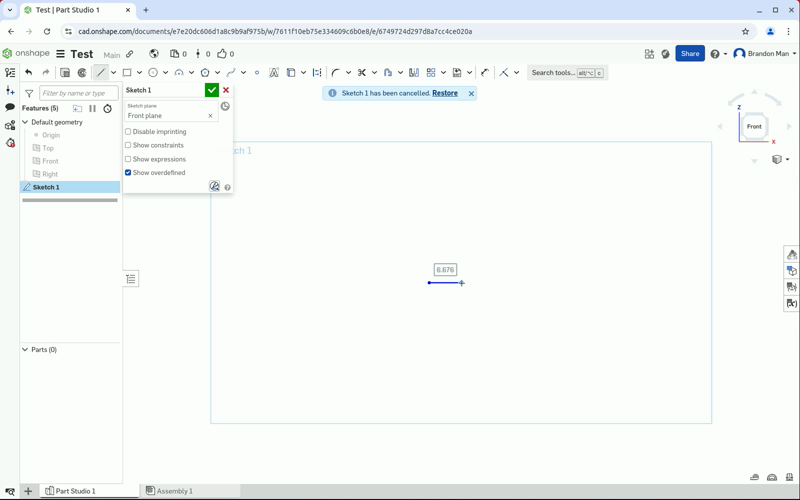
mouse_move(491, 282)
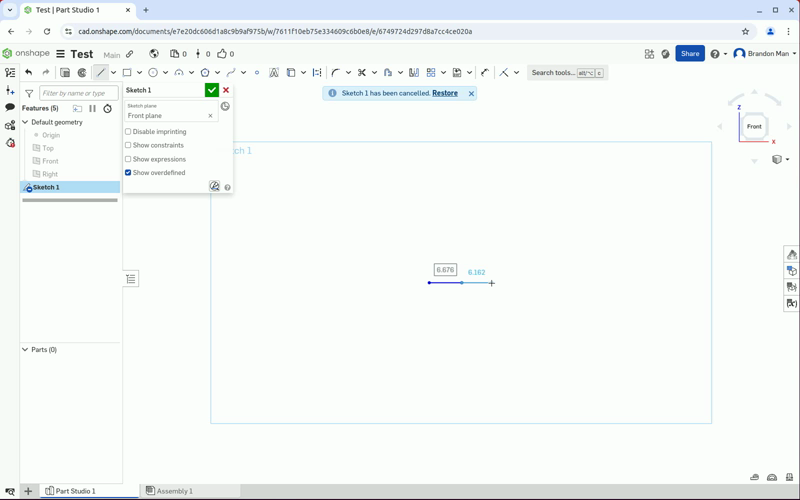
mouse_move(461, 250)
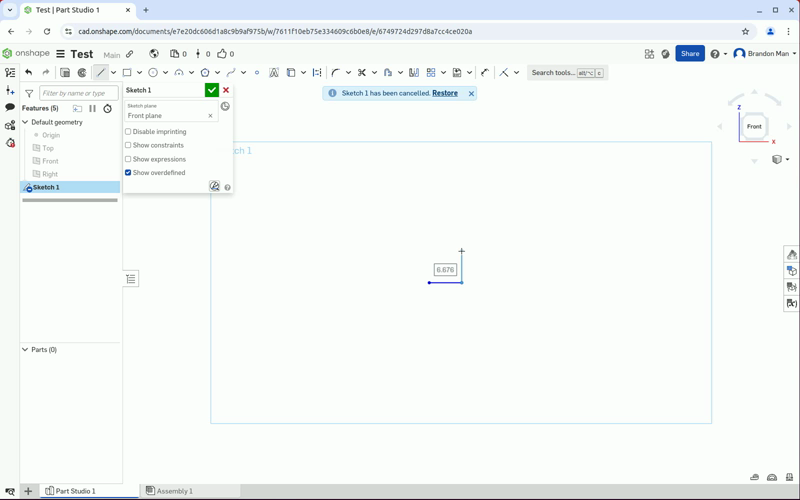
click(461, 250)
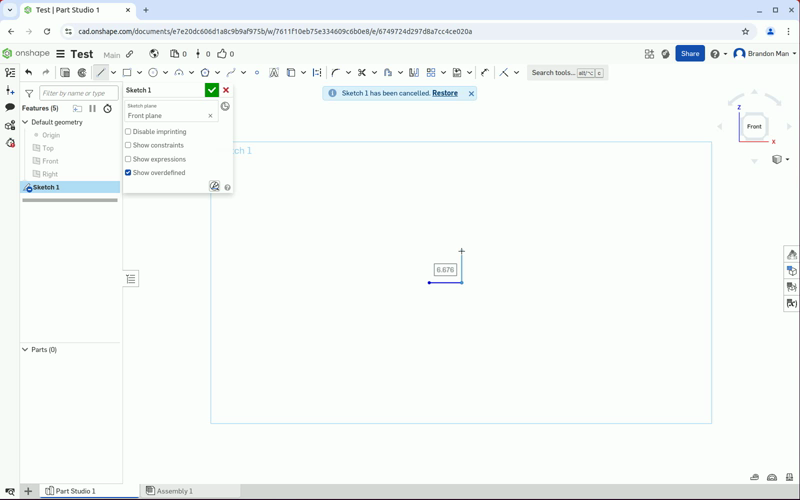
key_up(shift)
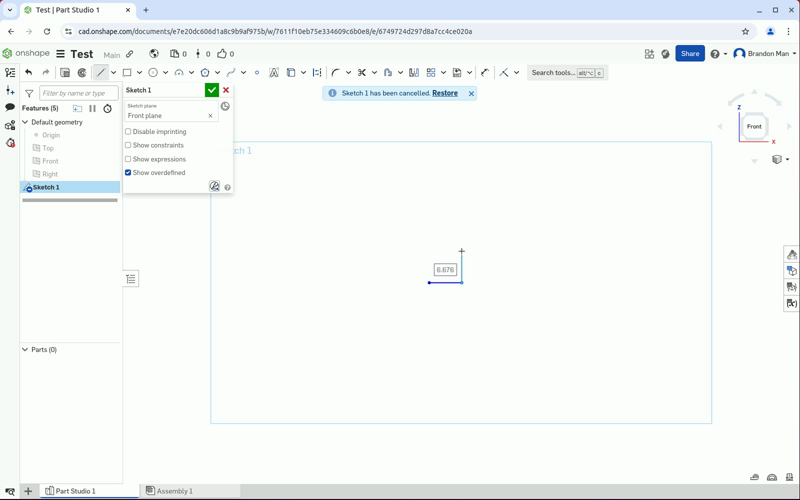
key_down(shift)
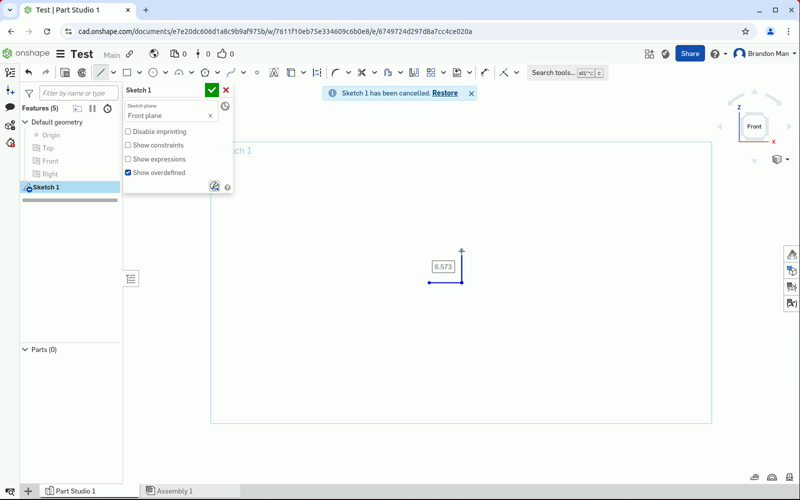
mouse_move(491, 250)
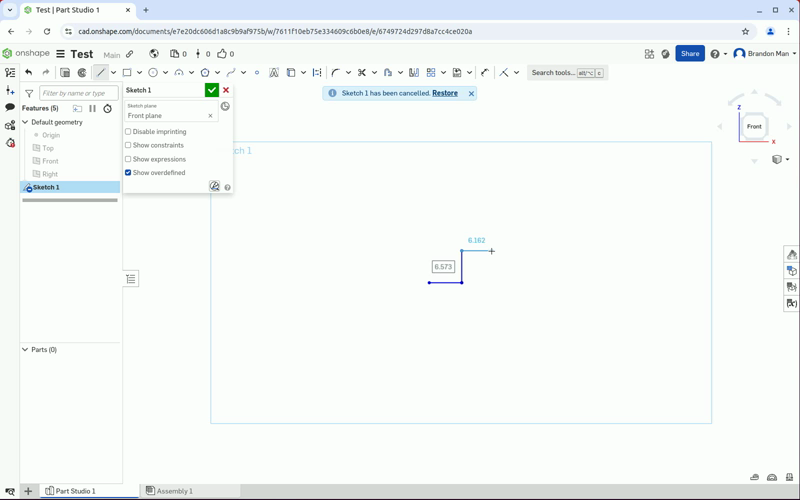
mouse_move(429, 250)
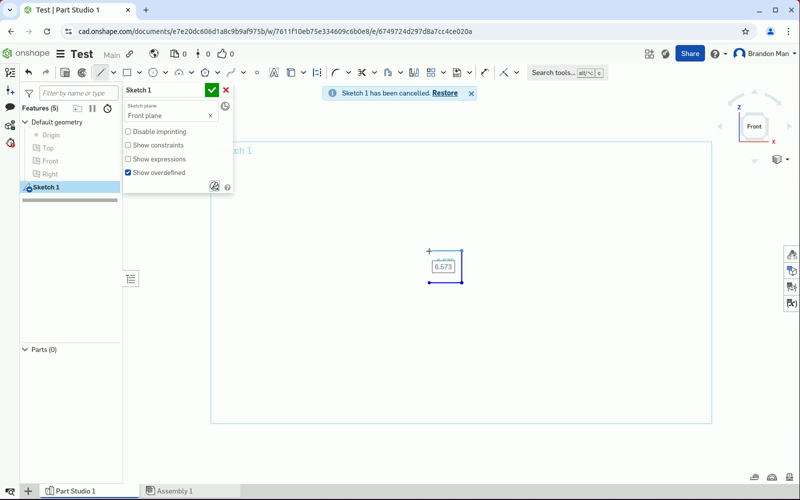
click(429, 250)
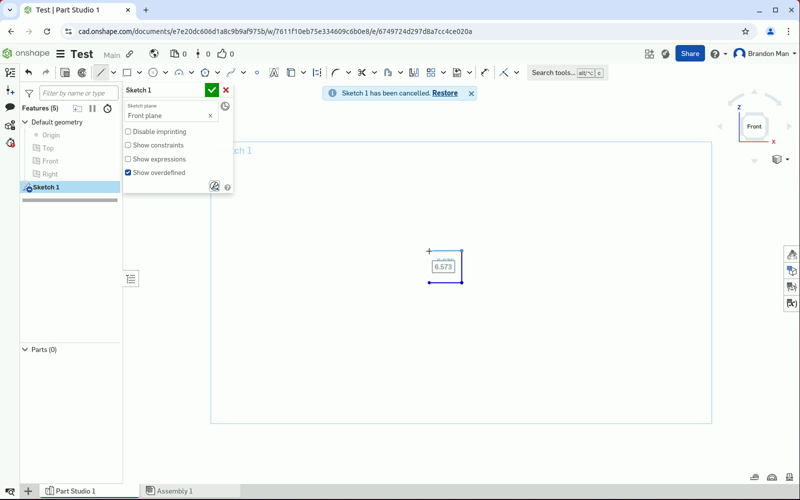
key_up(shift)
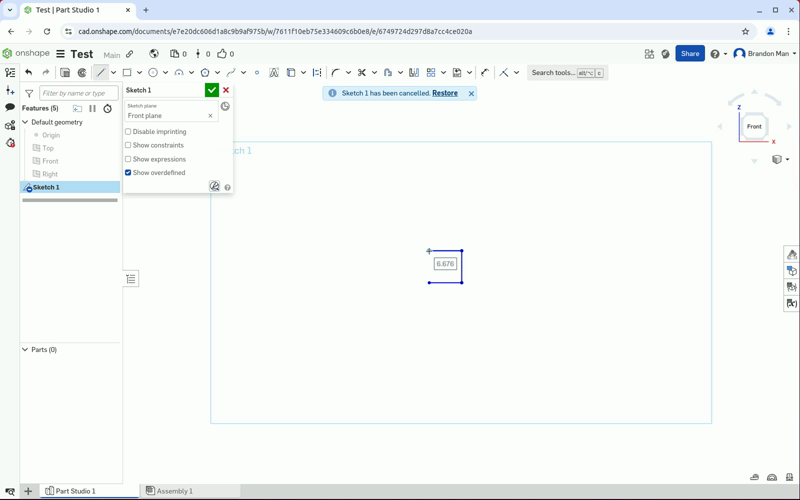
mouse_move(459, 250)
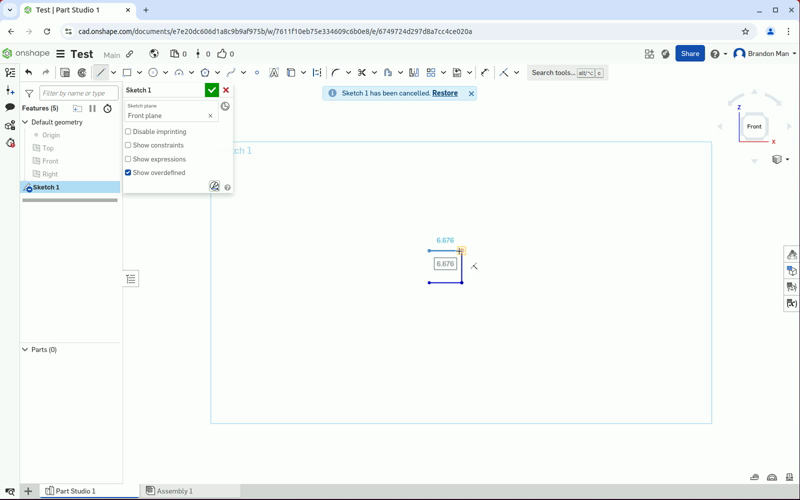
key_down(shift)
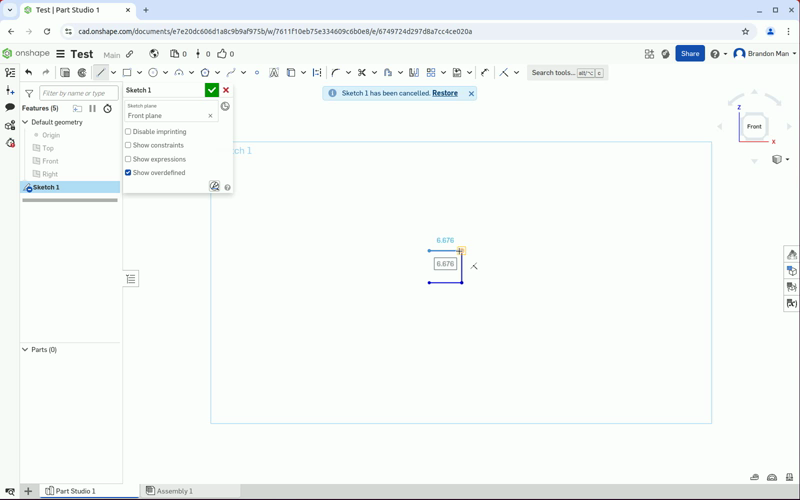
mouse_move(429, 282)
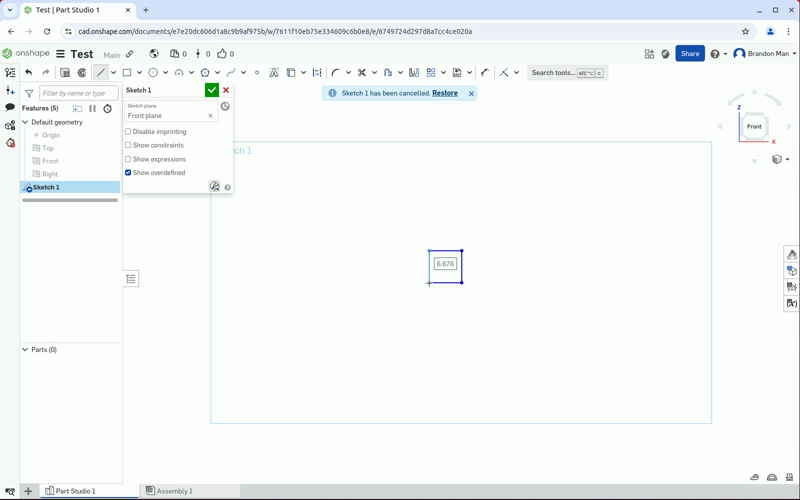
key_up(shift)
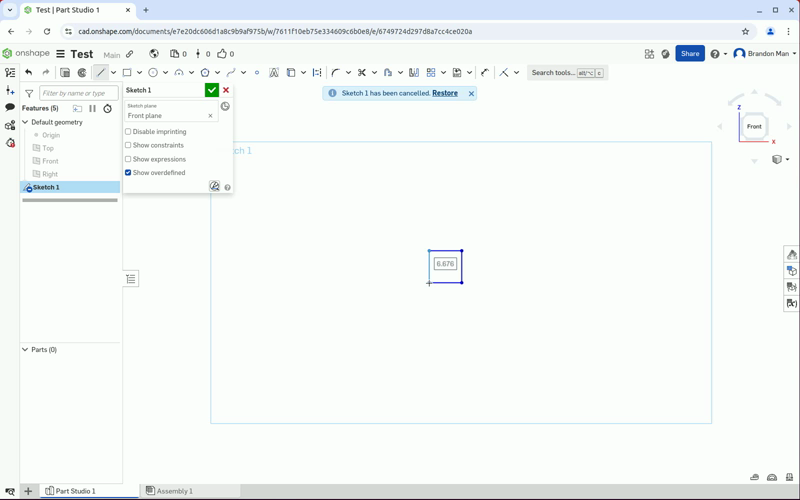
click(429, 282)
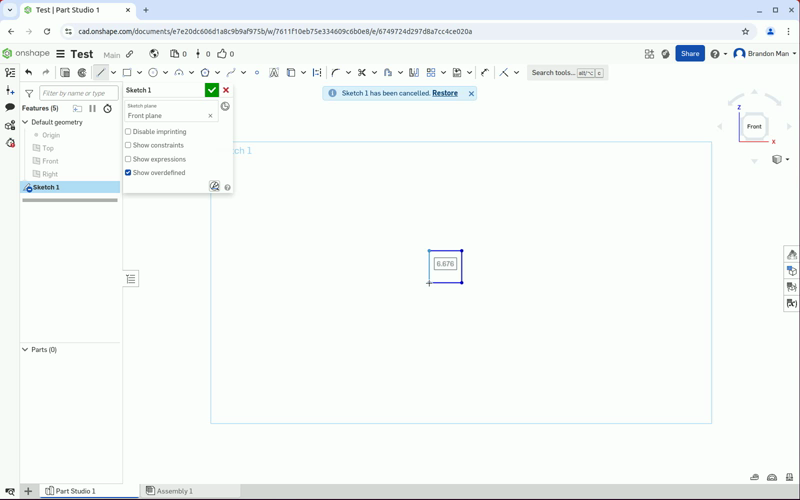
key(esc)
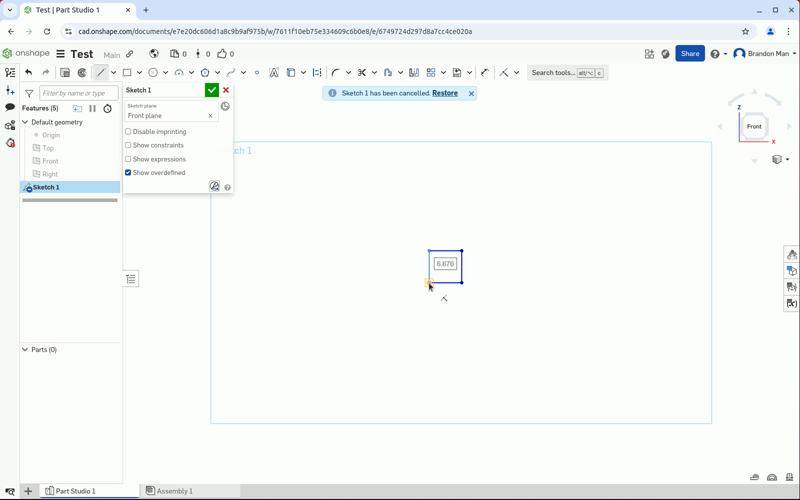
mouse_move(446, 251)
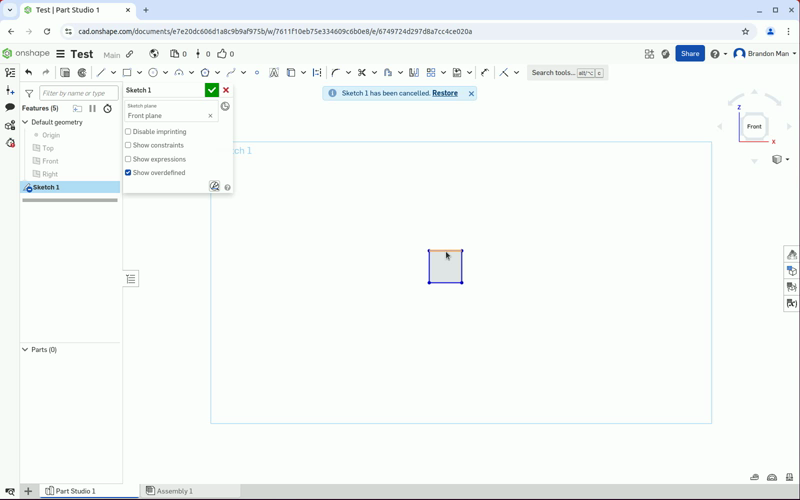
scroll(6)
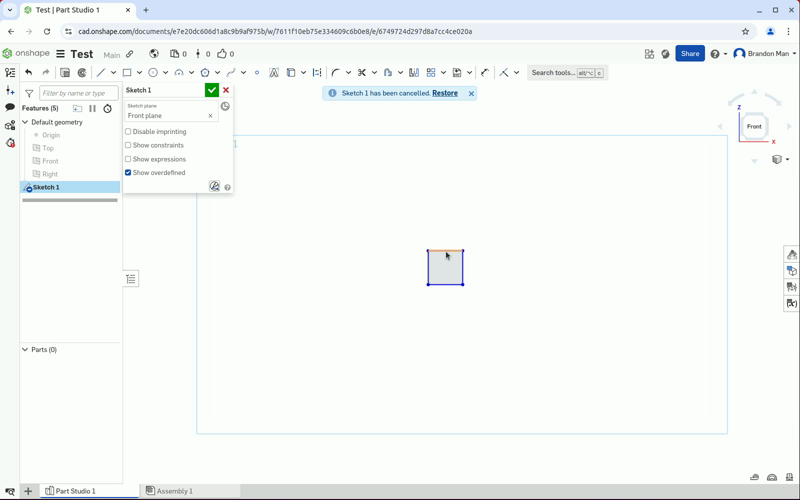
scroll(6)
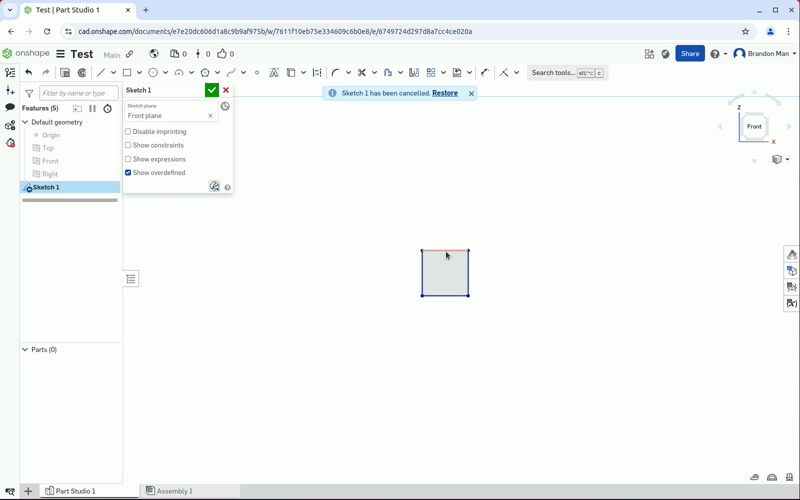
scroll(6)
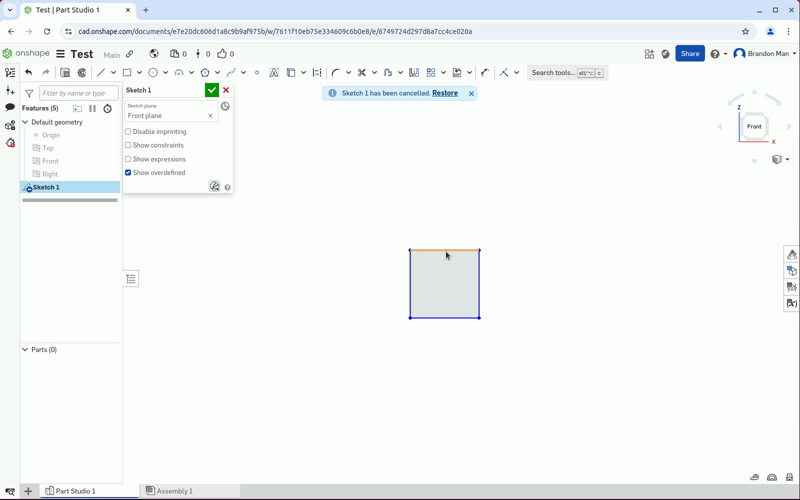
scroll(6)
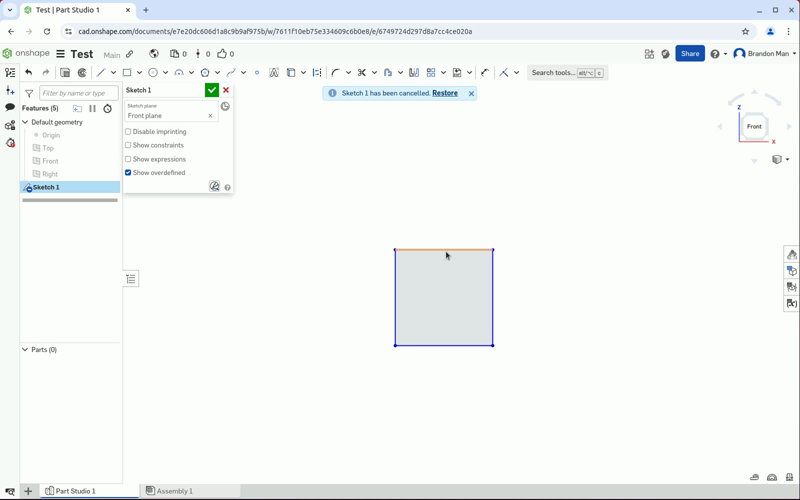
scroll(6)
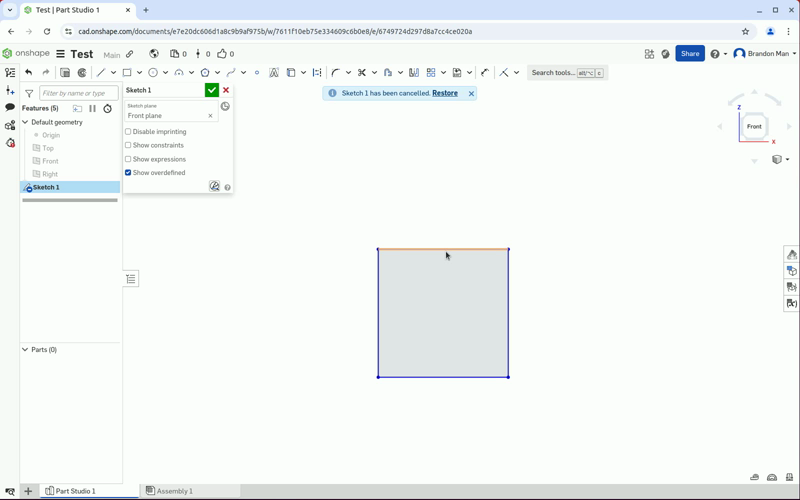
scroll(6)
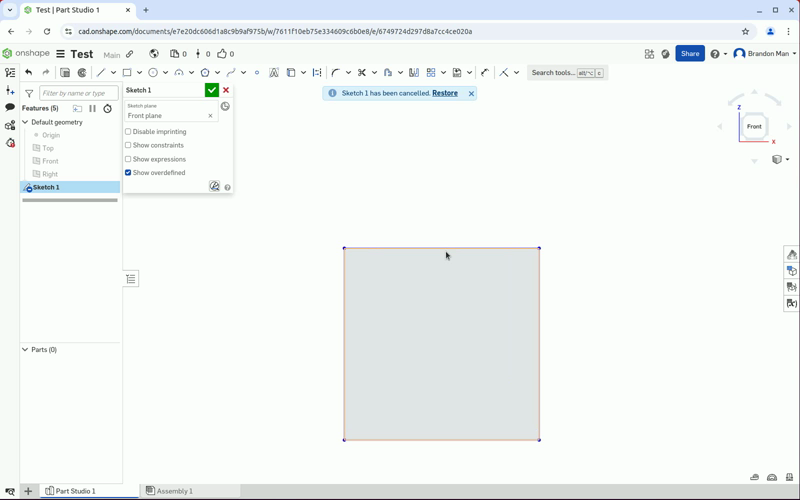
scroll(6)
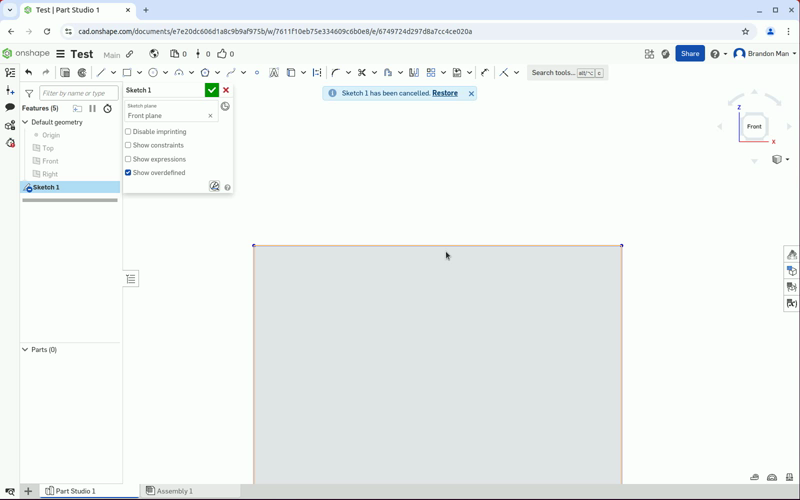
click(446, 251)
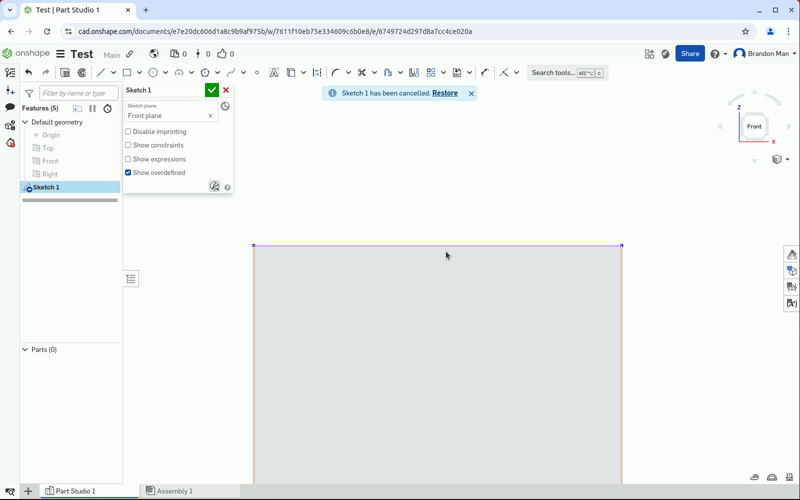
scroll(-6)
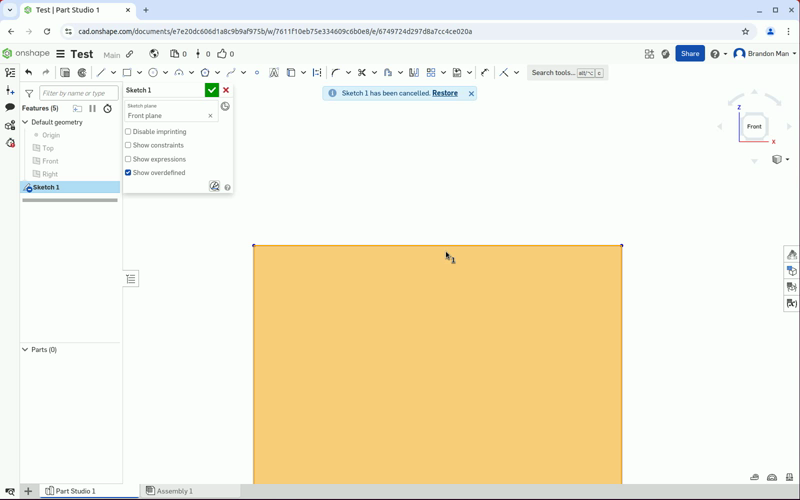
scroll(-6)
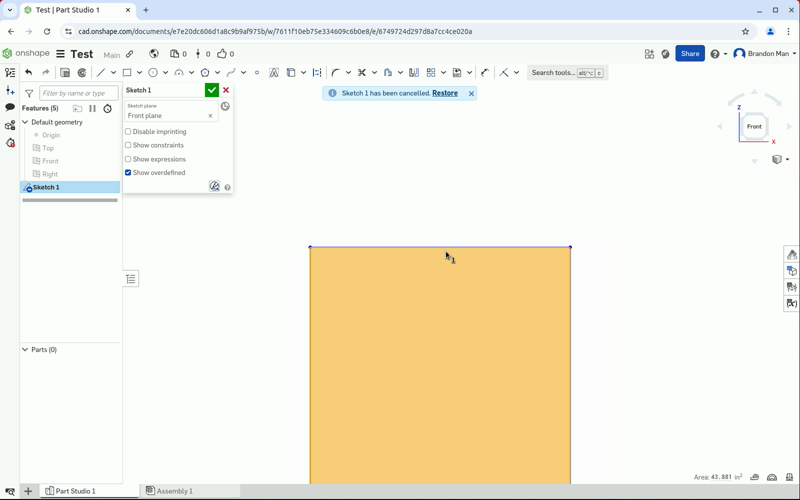
scroll(-6)
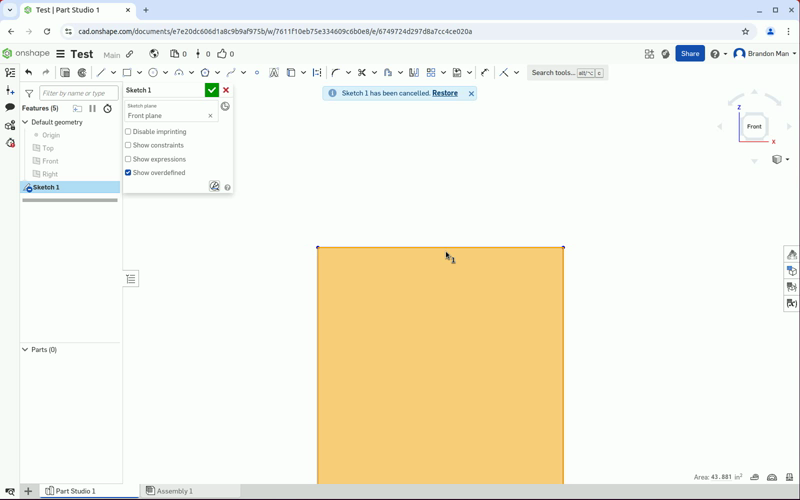
scroll(-6)
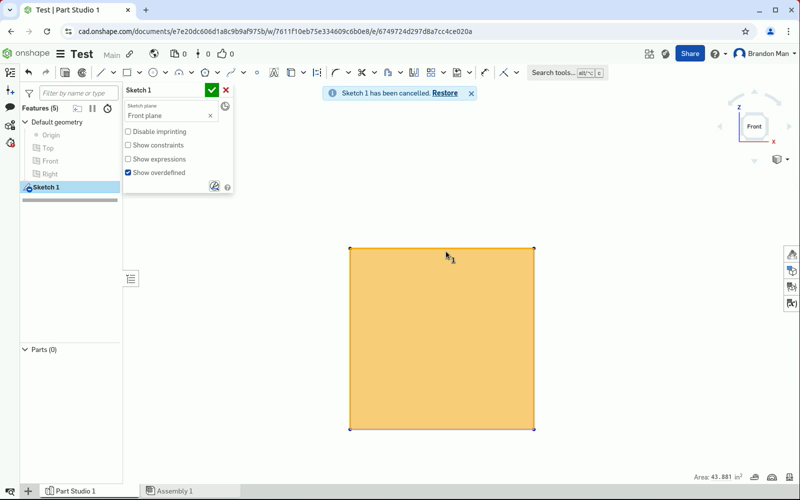
scroll(-6)
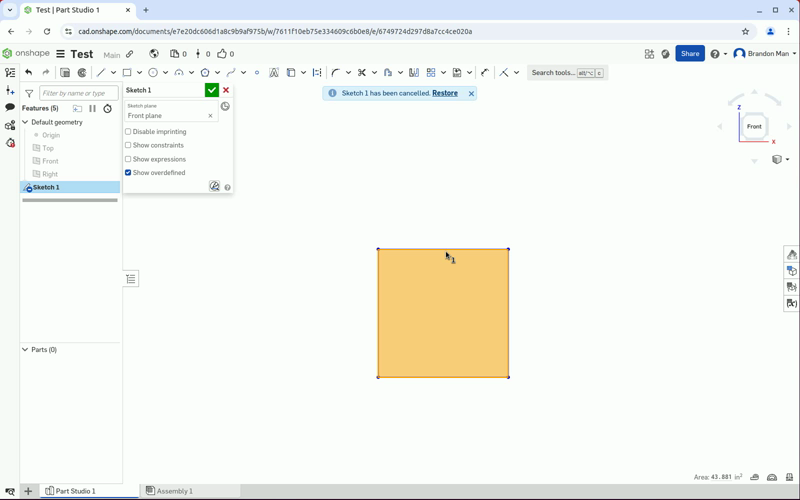
scroll(-6)
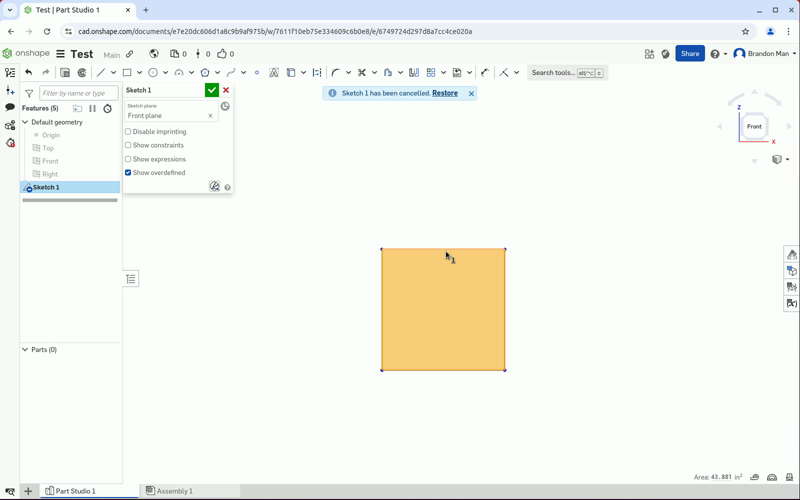
scroll(-6)
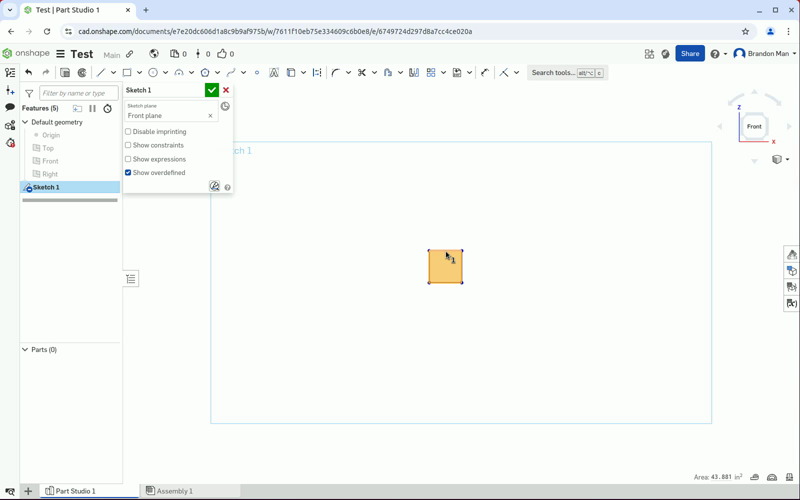
mouse_move(73, 352)
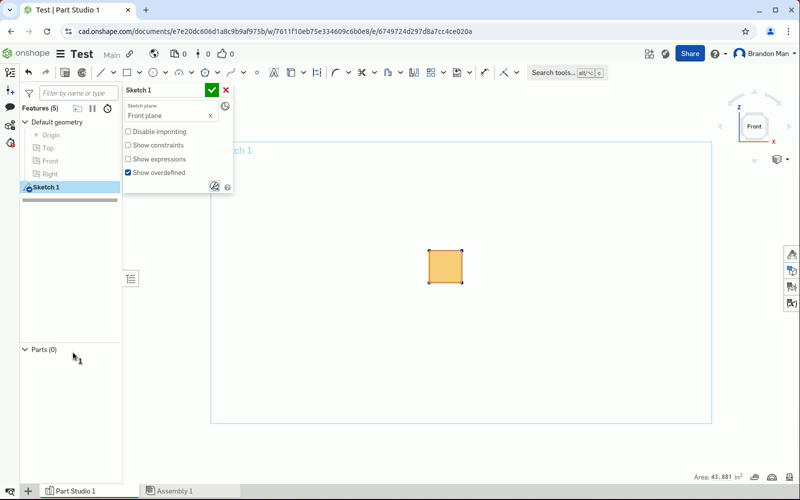
key(shift+y)
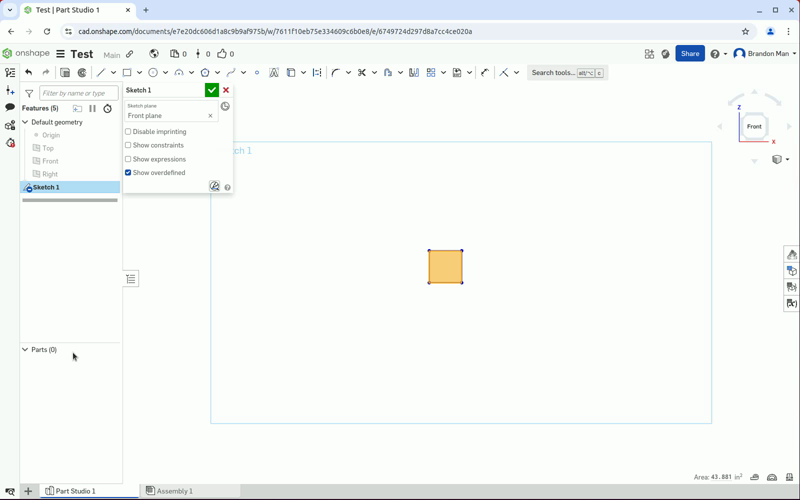
key(shift+e)
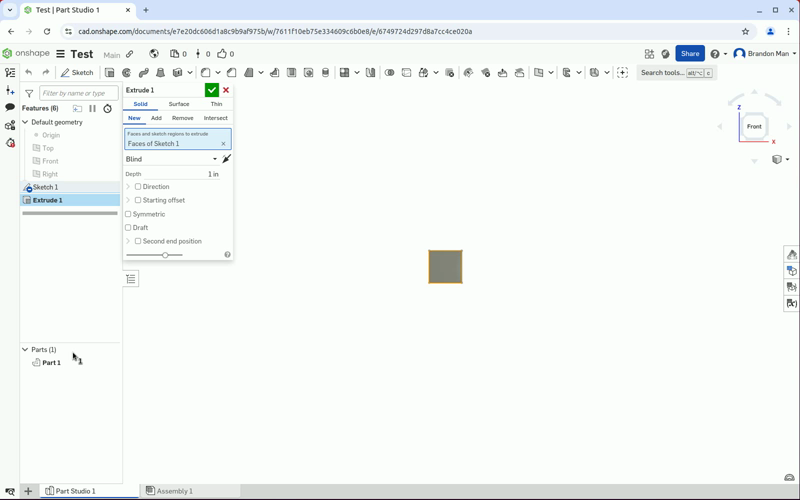
mouse_move(143, 106)
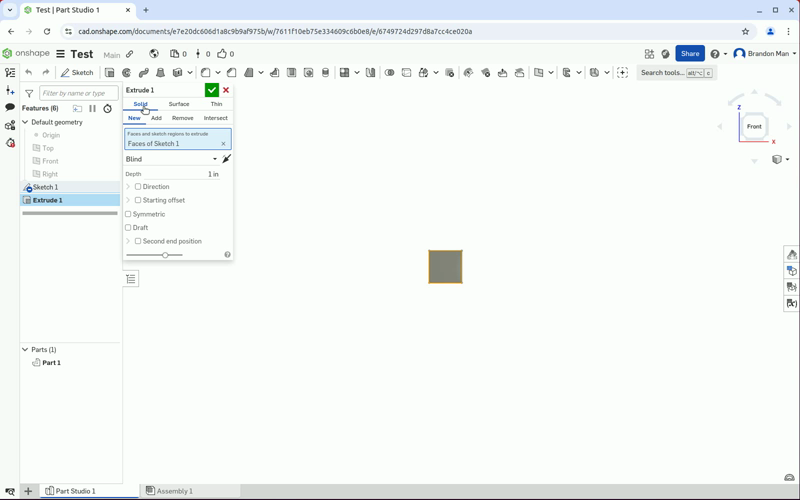
click(143, 106)
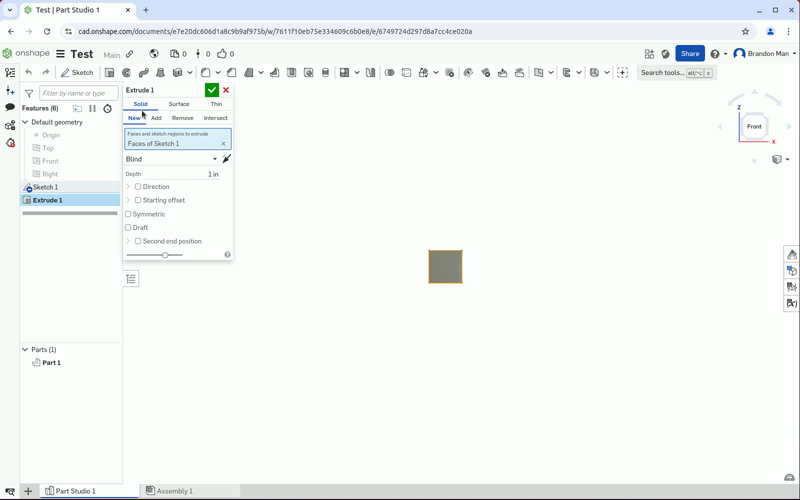
mouse_move(137, 120)
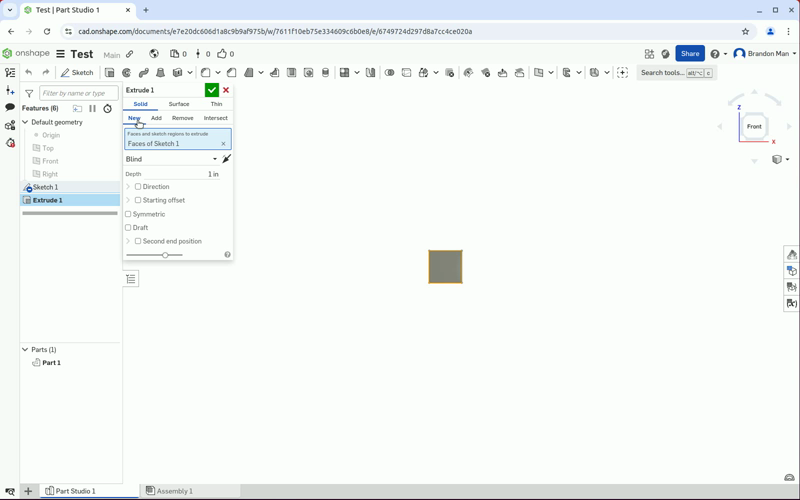
click(137, 120)
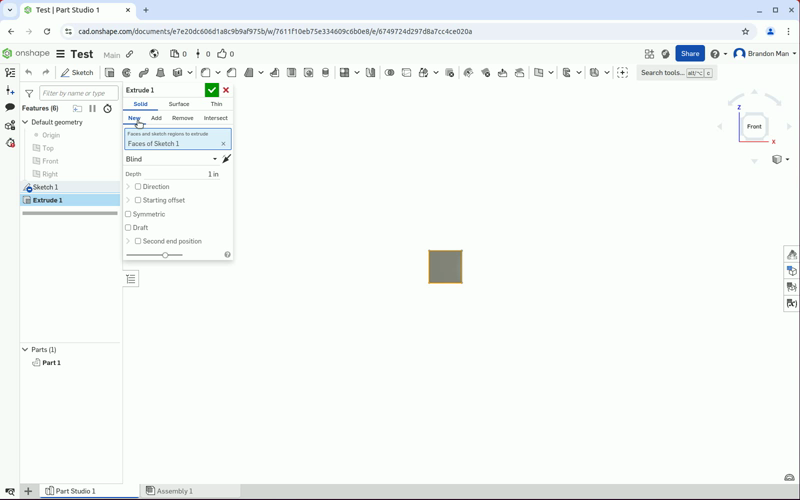
key(tab, 4)
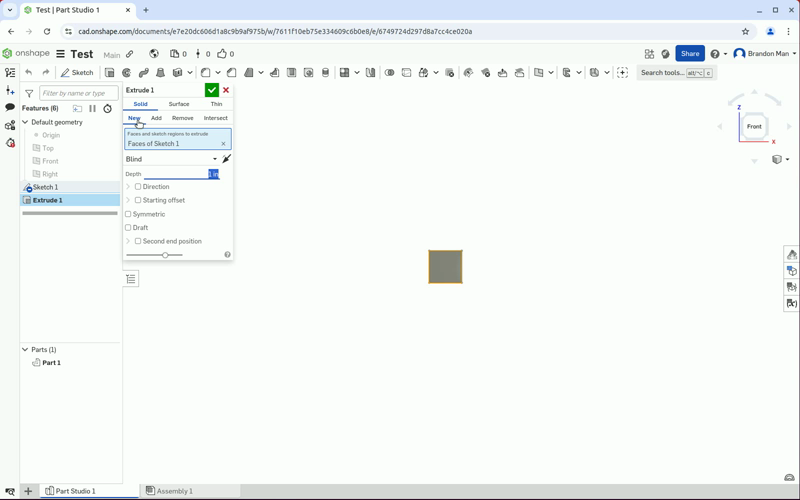
text(23.108)
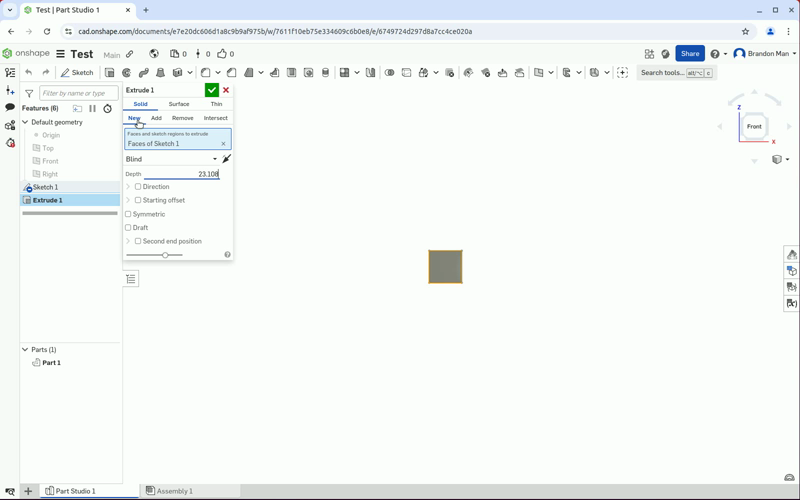
key(enter)
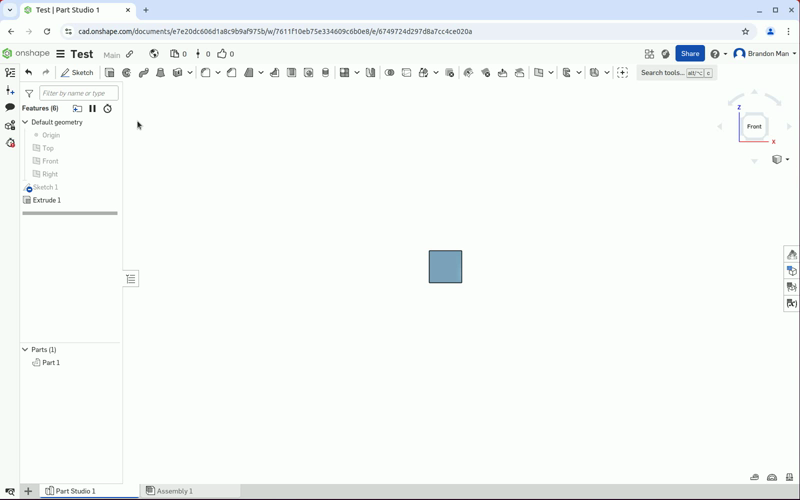
key(shift+h)
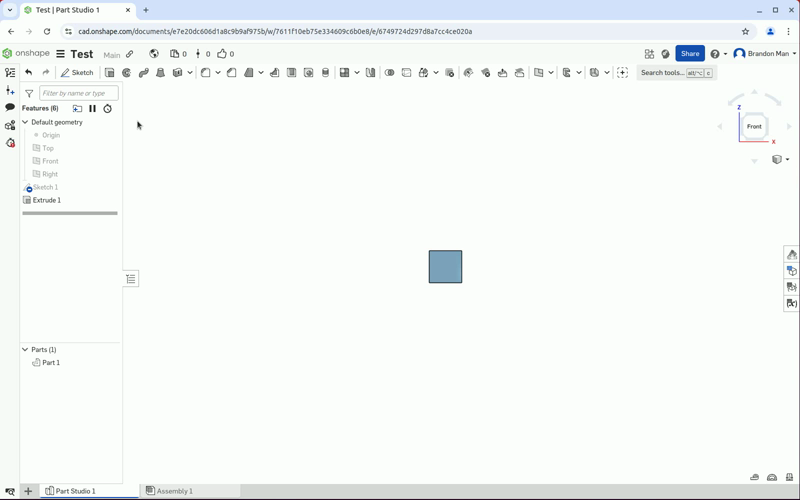
key(shift+h)
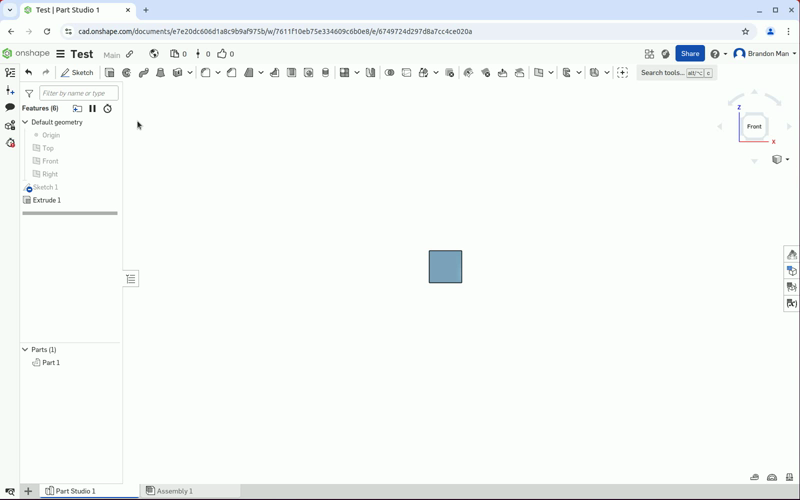
mouse_move(73, 189)
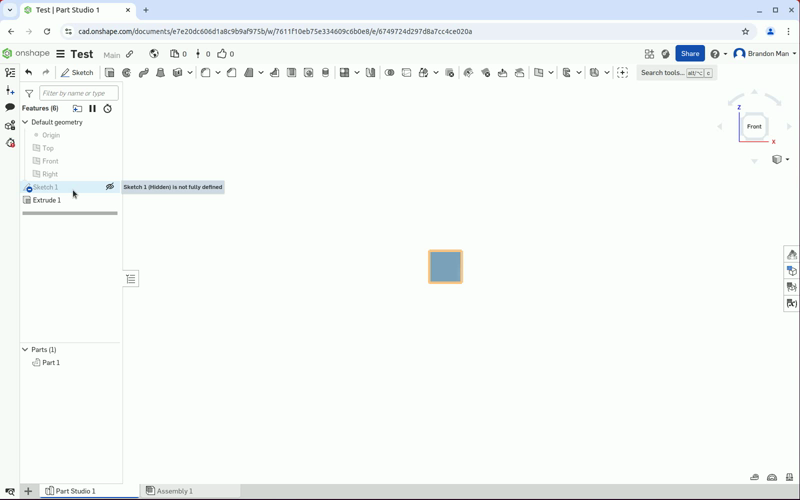
click(73, 189)
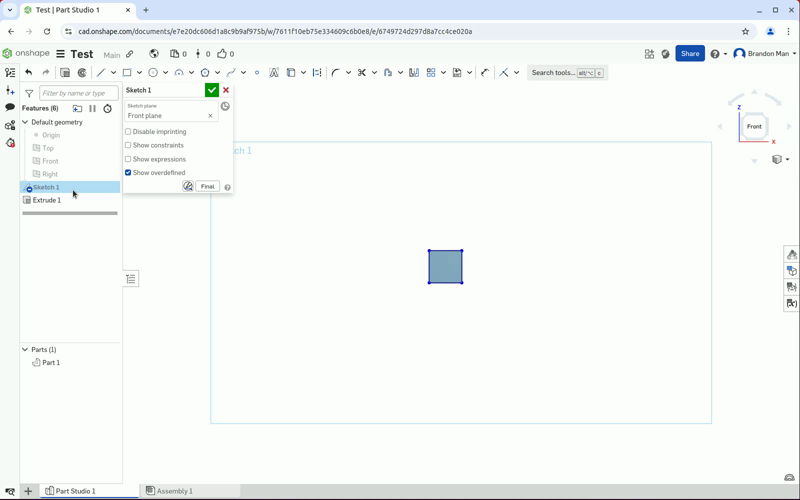
mouse_move(229, 92)
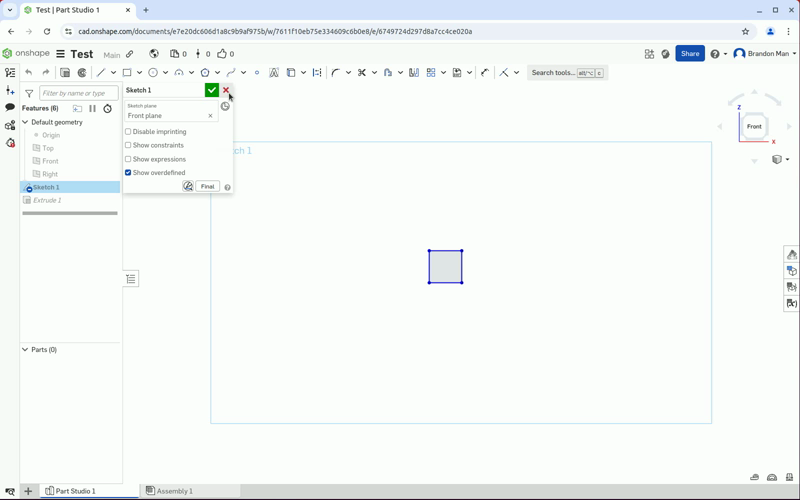
click(229, 92)
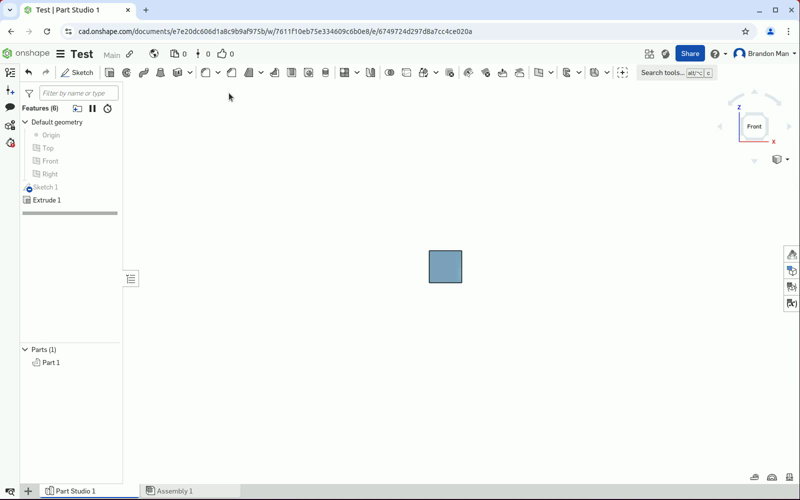
mouse_move(73, 352)
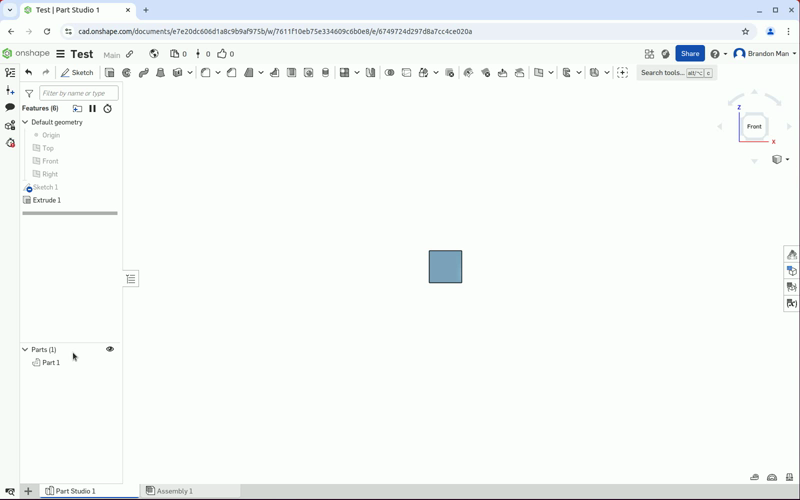
key(y)
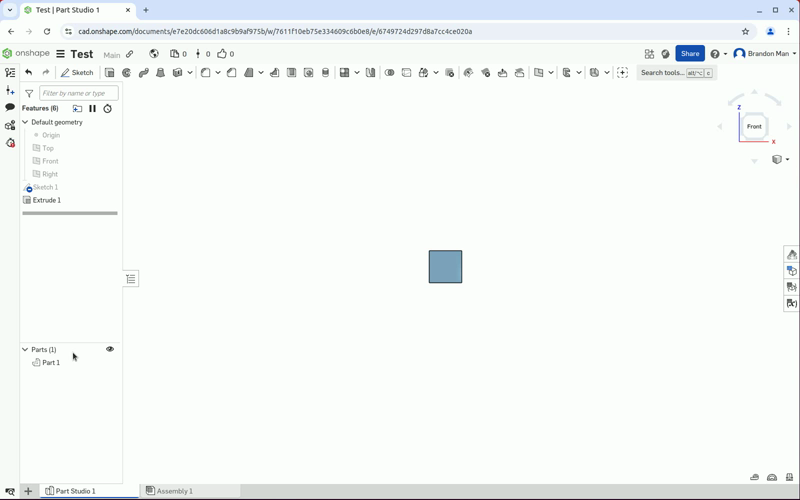
key(shift+p)
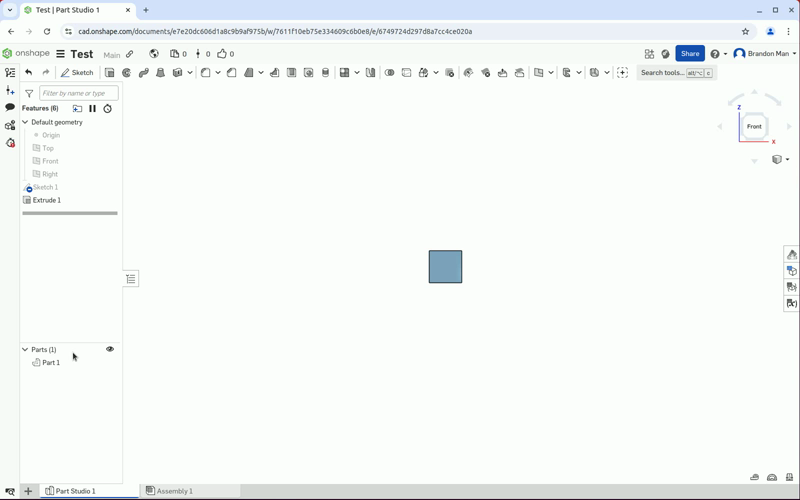
key(space)
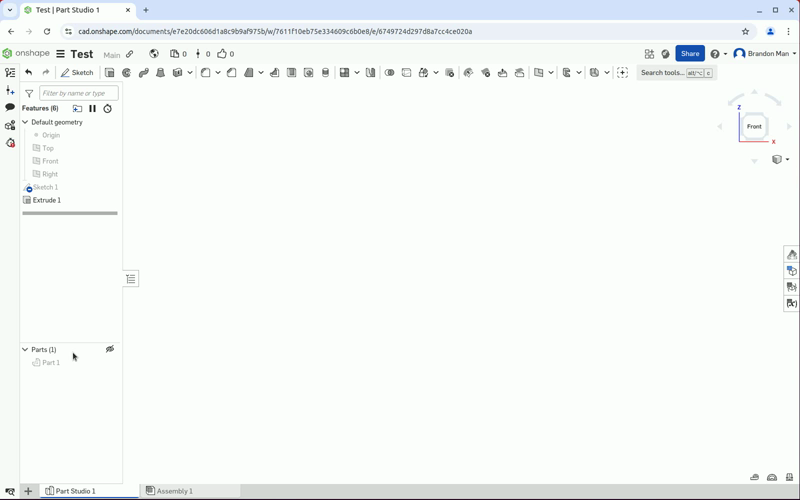
key_down(shift)
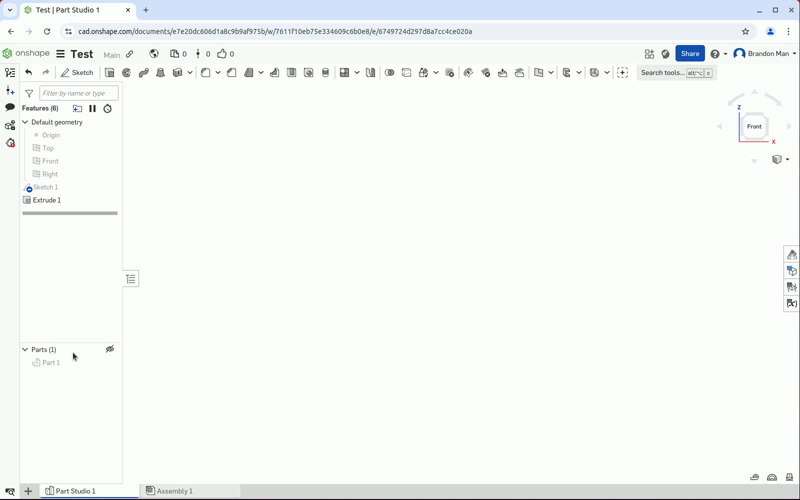
key(left)
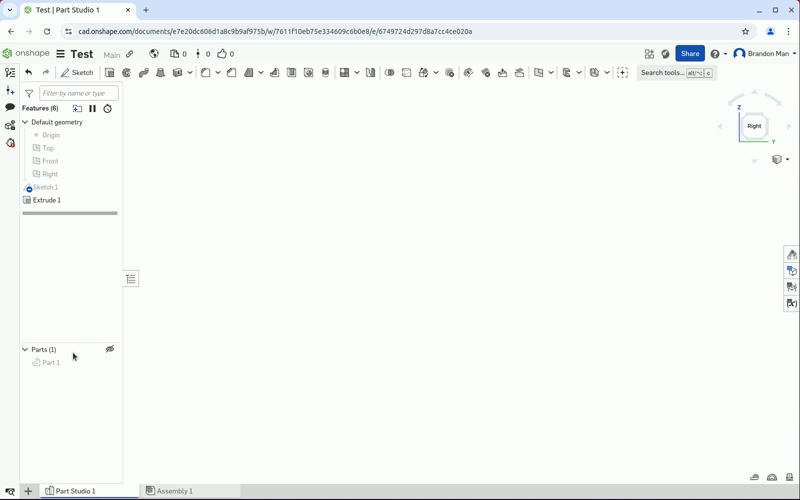
key_up(shift)
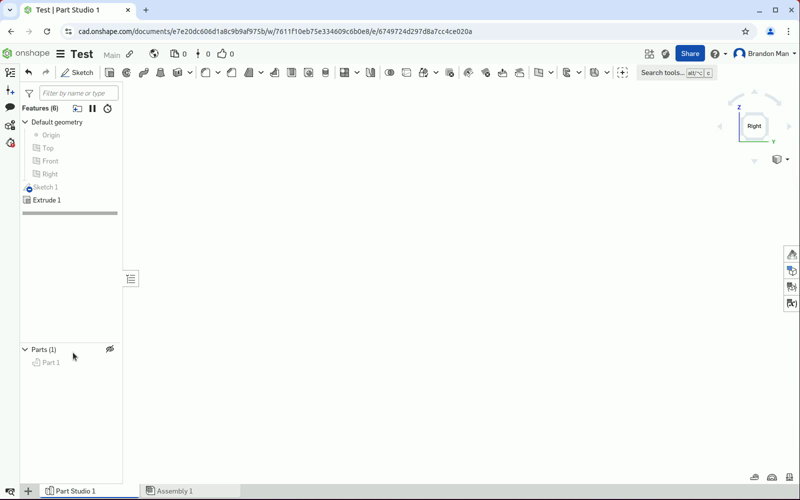
mouse_move(73, 352)
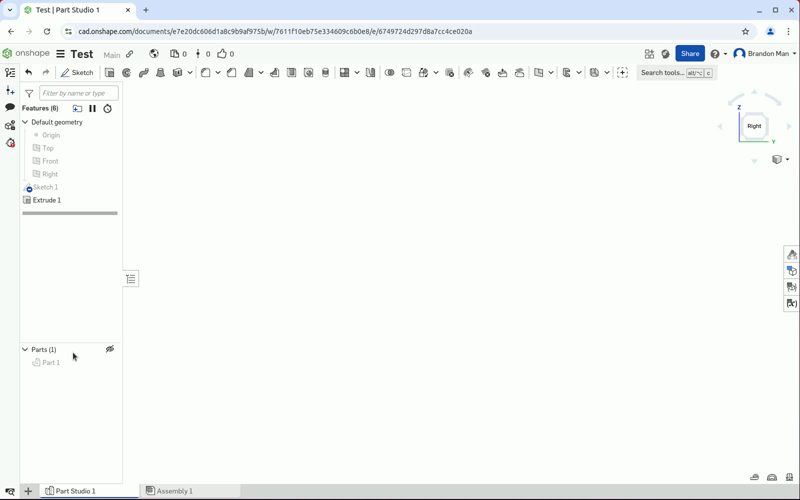
key(shift+y)
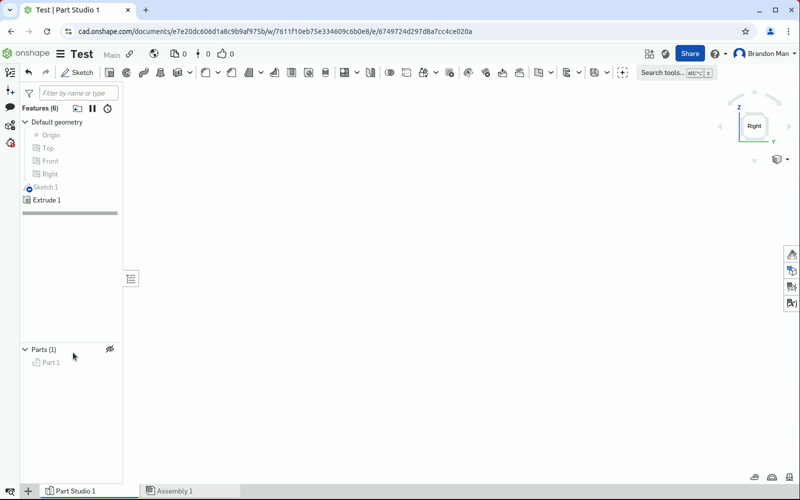
key(shift+s)
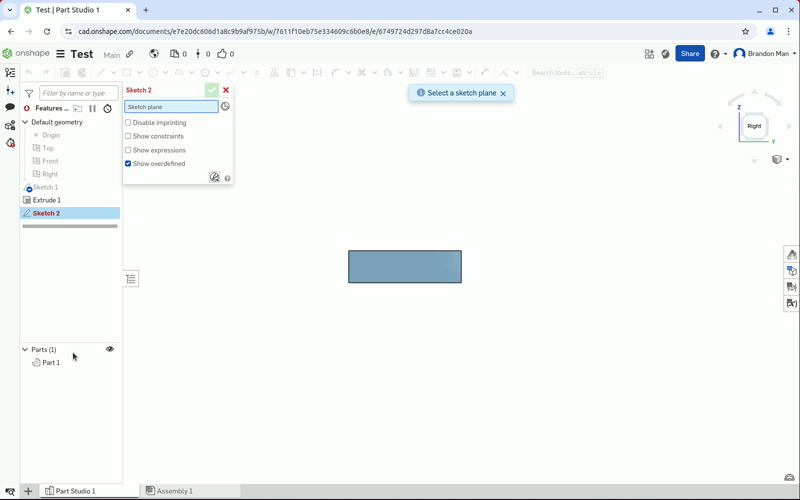
mouse_move(73, 176)
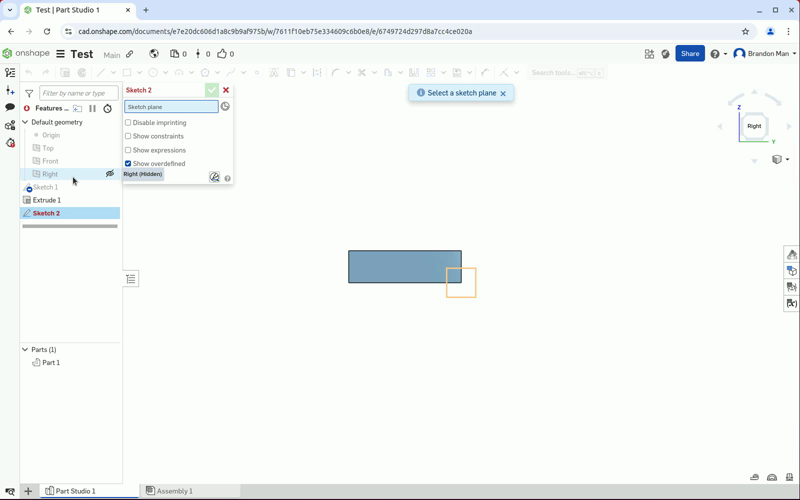
click(73, 176)
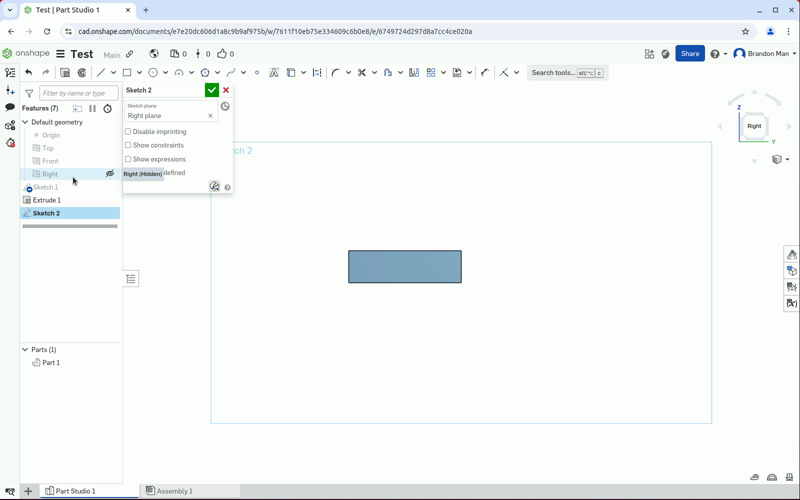
mouse_move(73, 352)
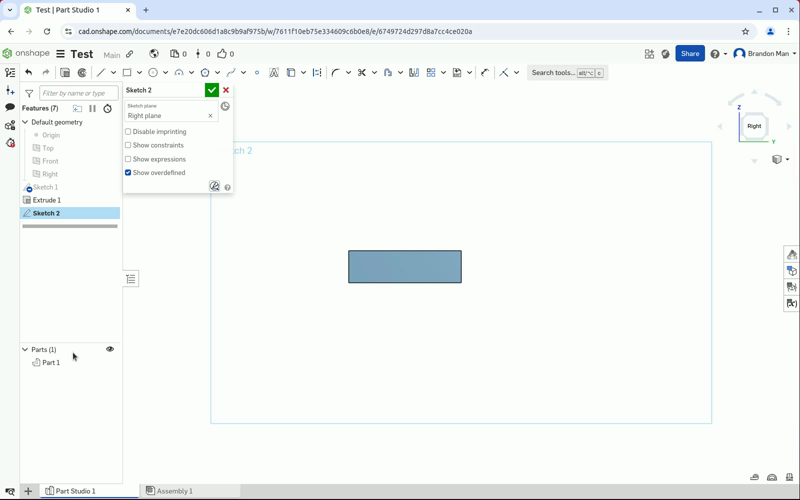
key(y)
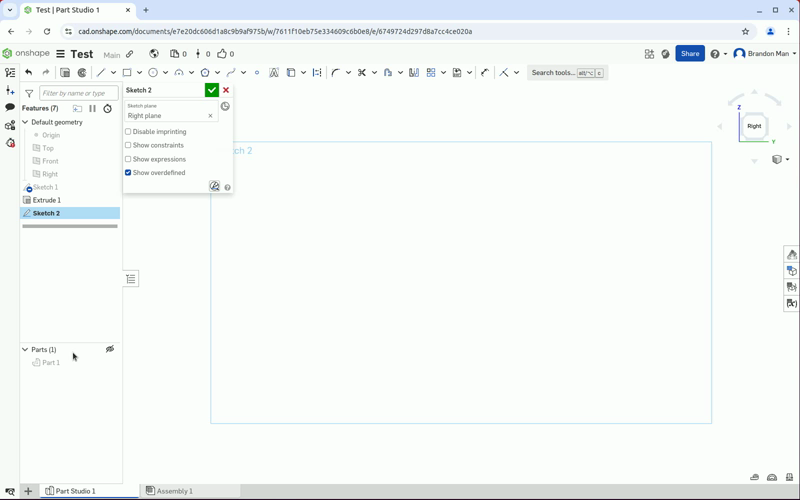
key(c)
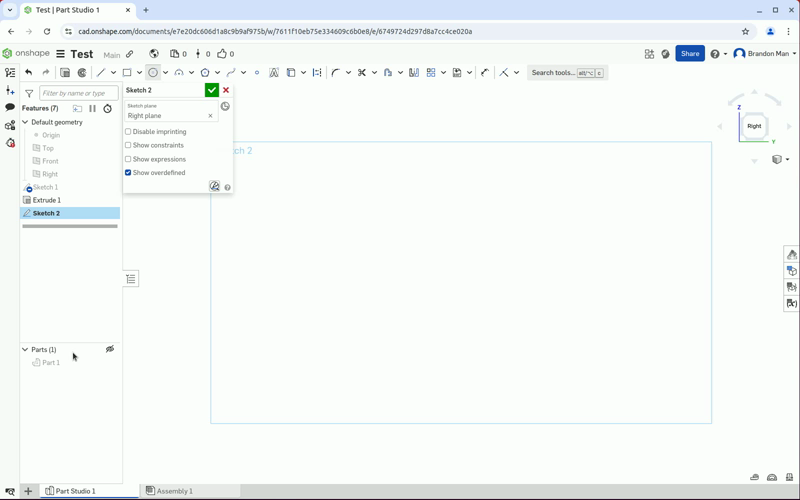
key_down(shift)
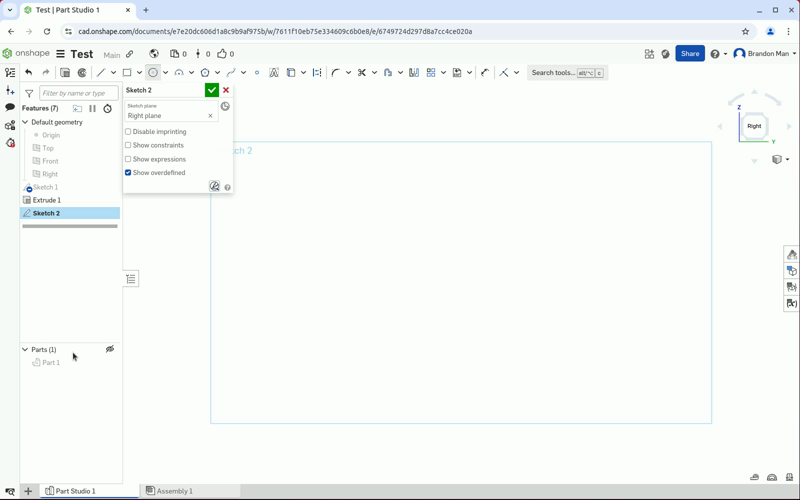
mouse_move(368, 266)
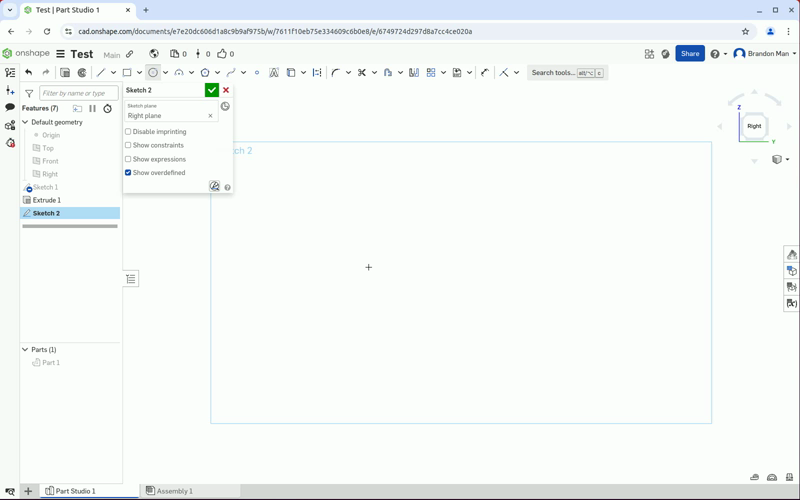
click(368, 266)
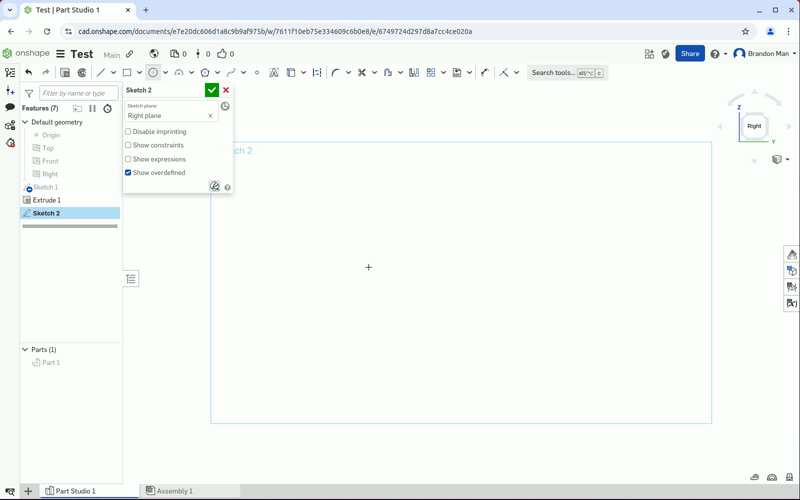
key_up(shift)
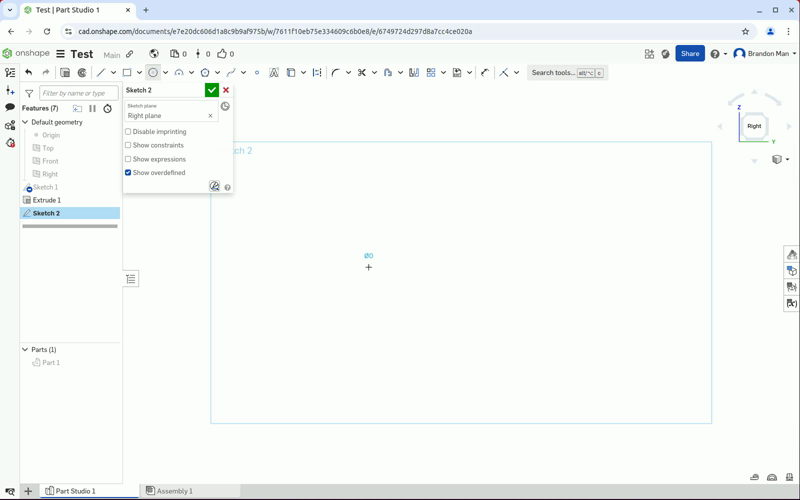
mouse_move(374, 266)
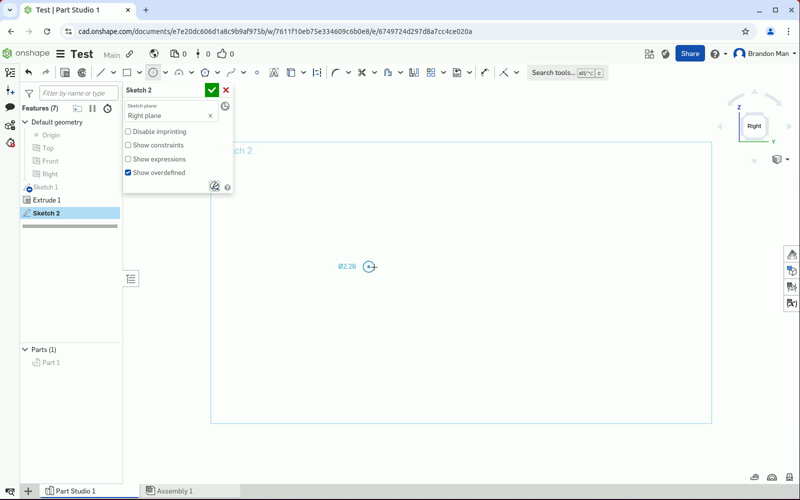
click(374, 266)
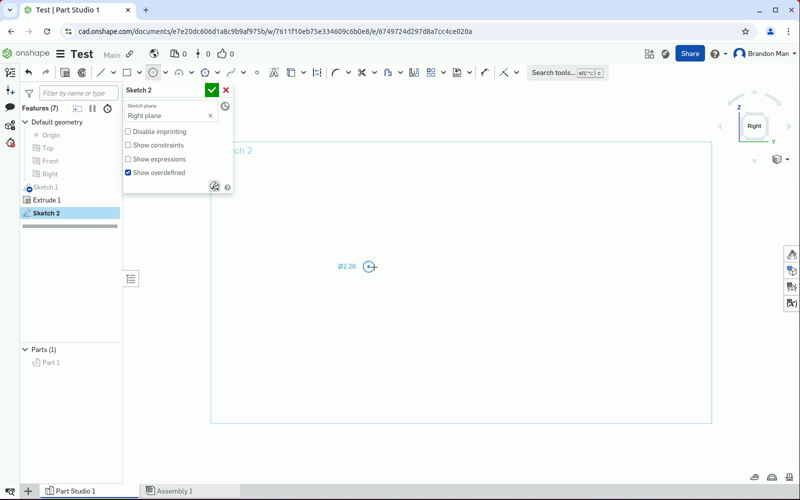
key(esc)
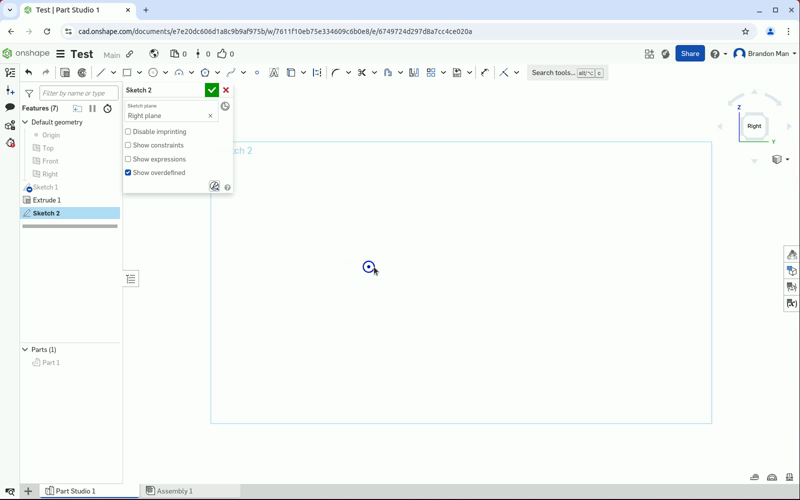
mouse_move(367, 267)
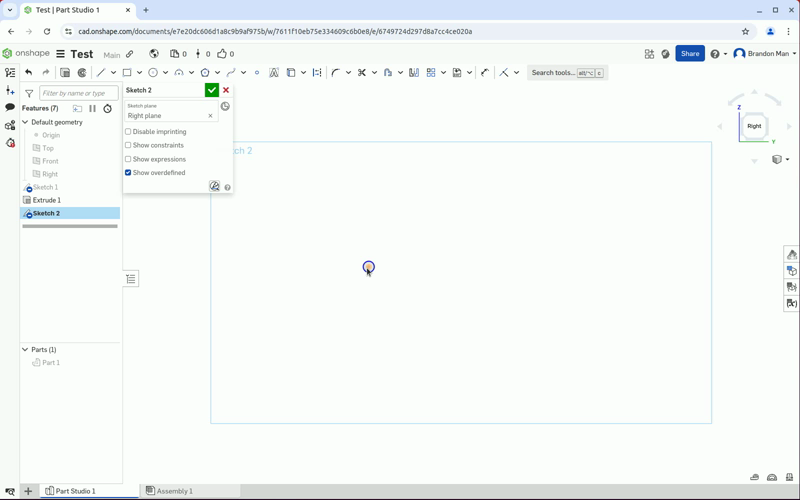
scroll(6)
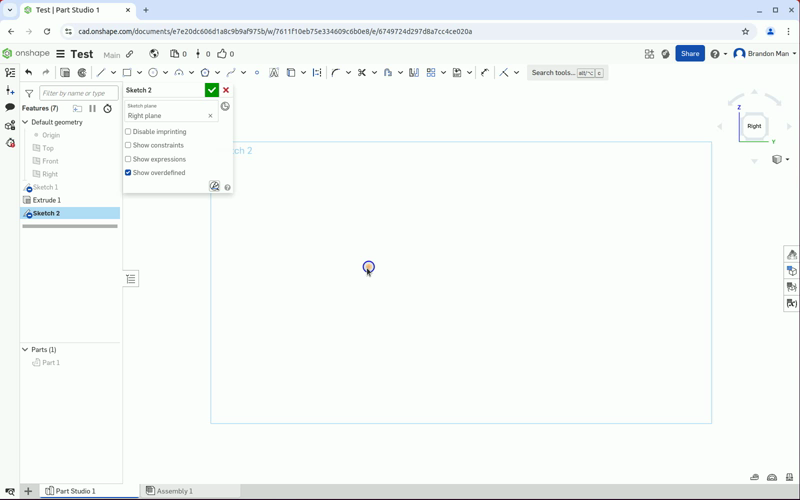
scroll(6)
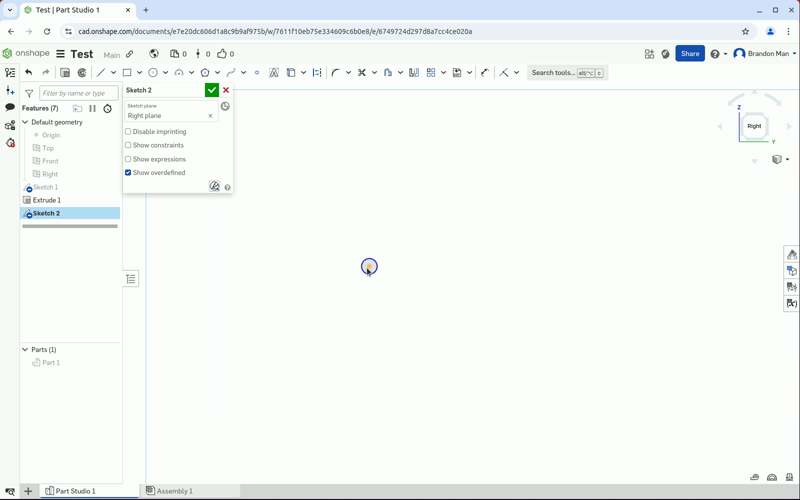
scroll(6)
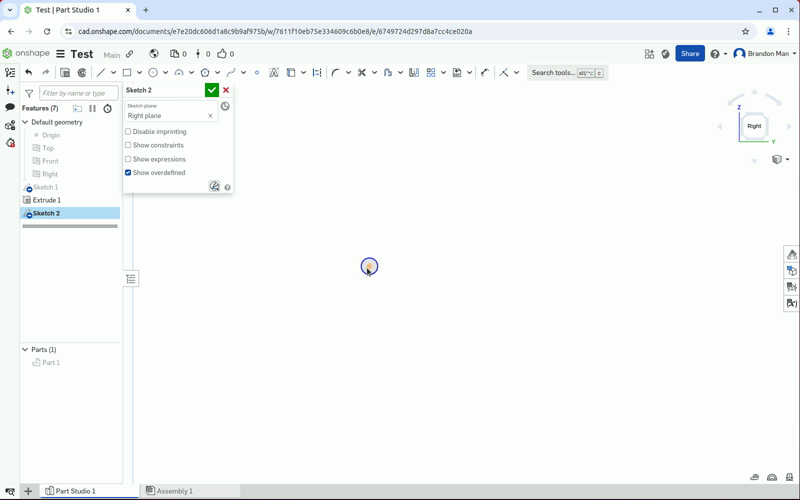
scroll(6)
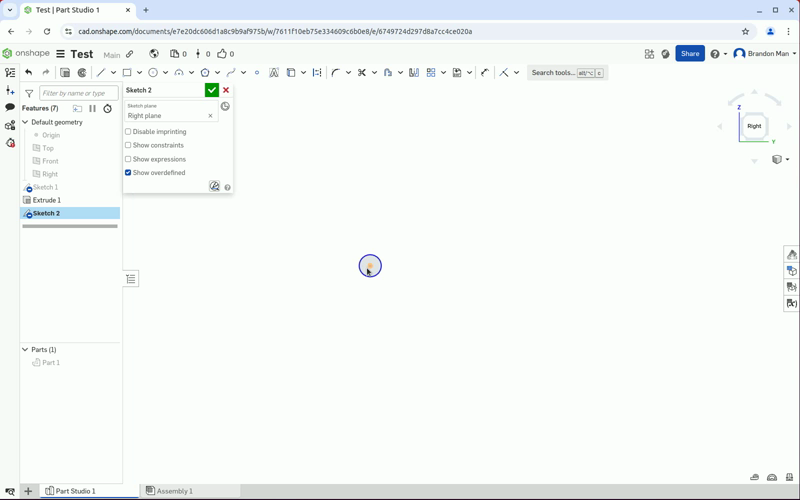
scroll(6)
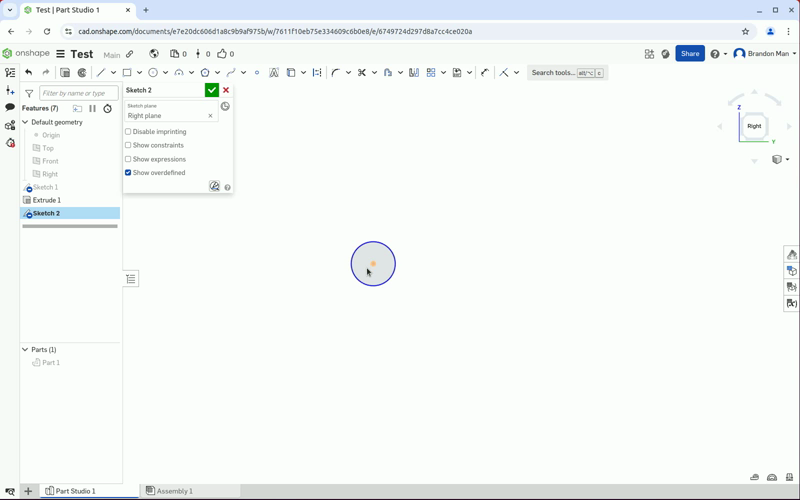
scroll(6)
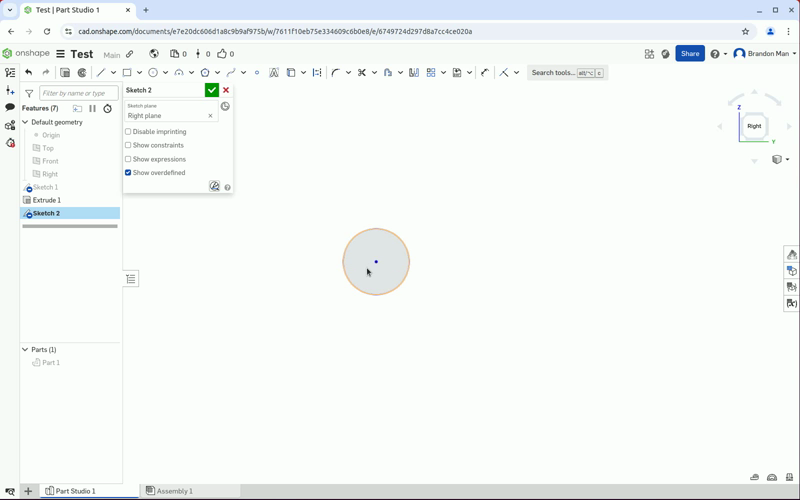
scroll(6)
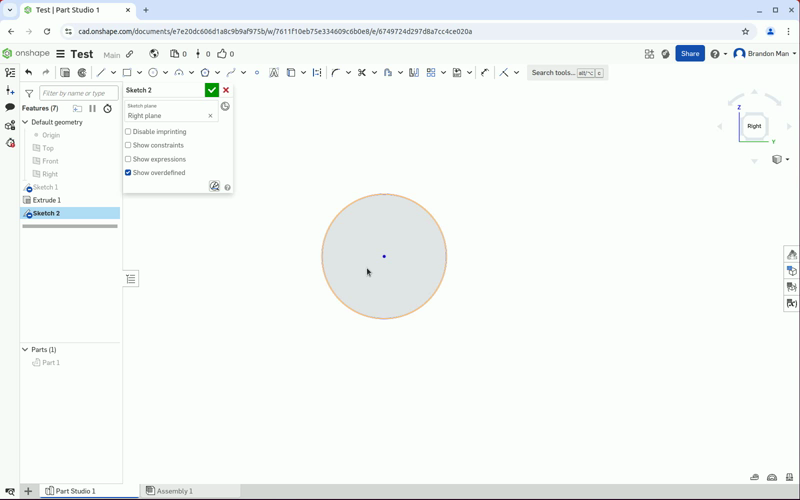
click(367, 267)
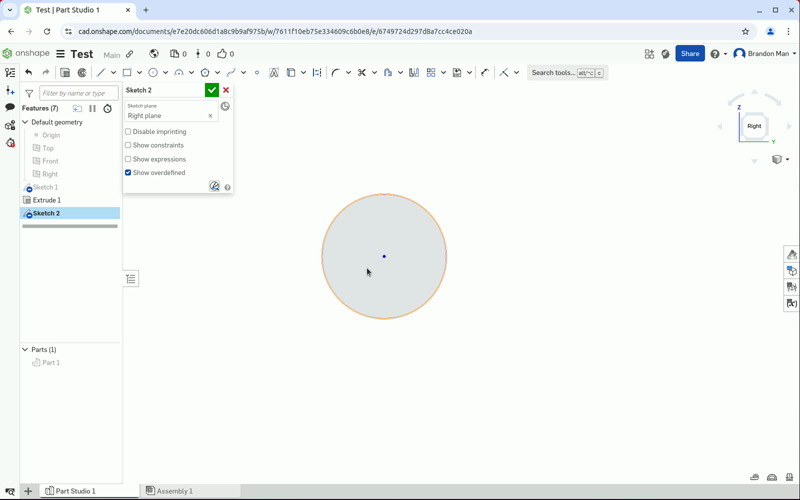
scroll(-6)
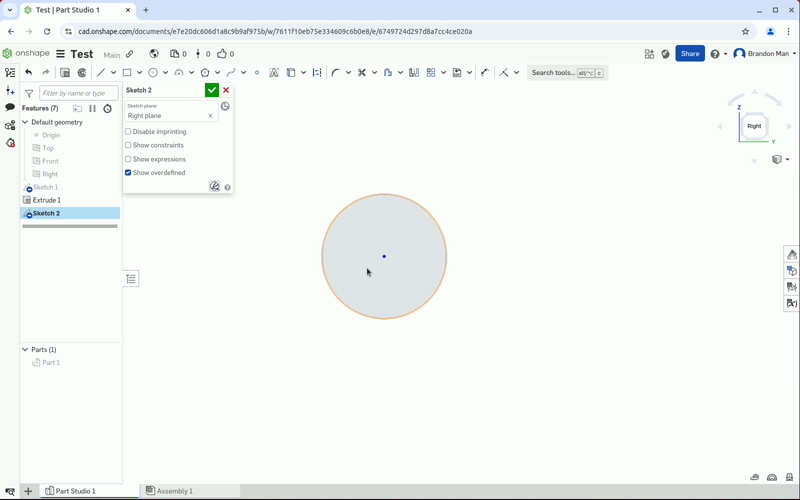
scroll(-6)
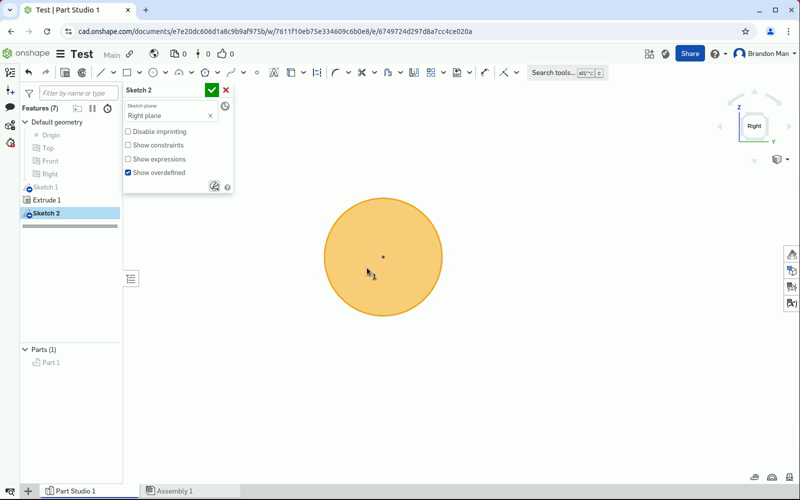
scroll(-6)
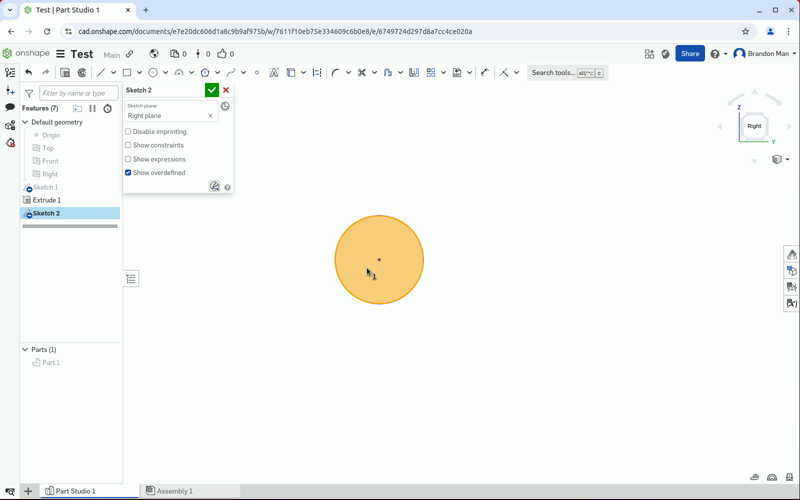
scroll(-6)
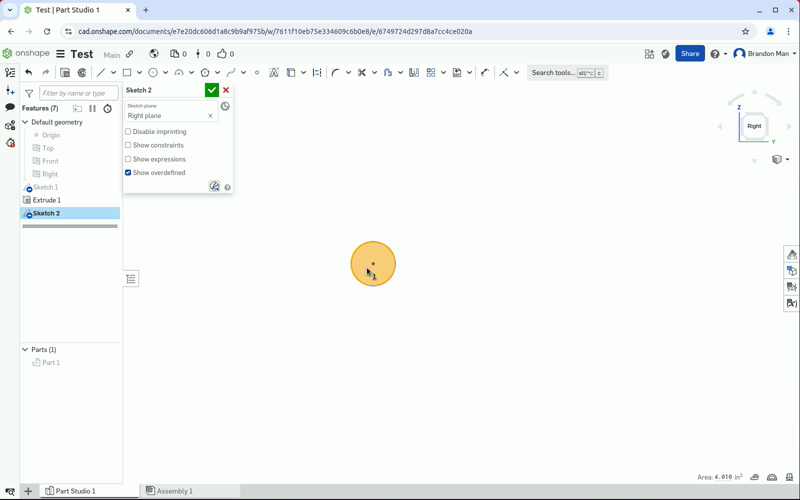
scroll(-6)
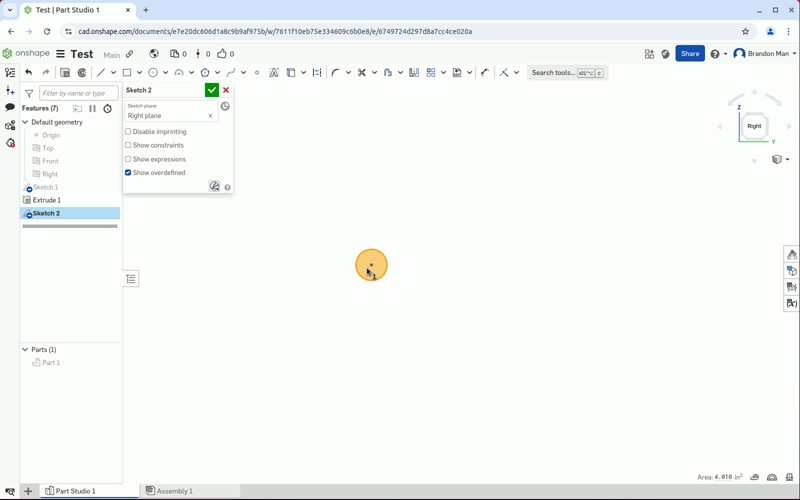
scroll(-6)
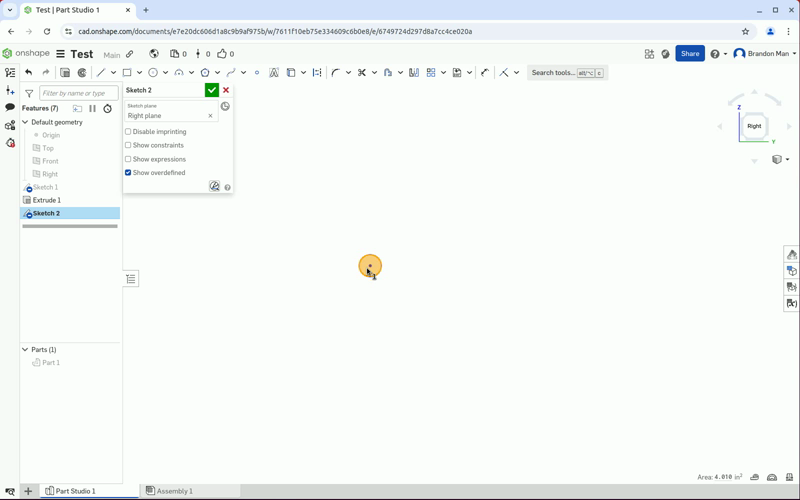
scroll(-6)
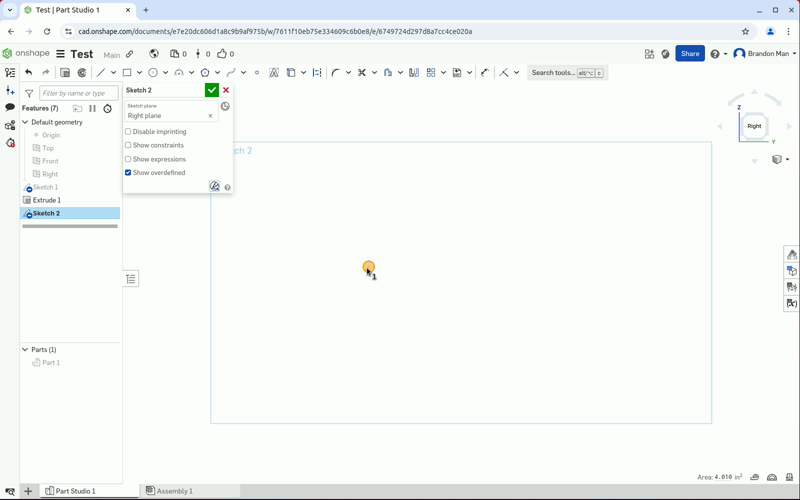
mouse_move(73, 352)
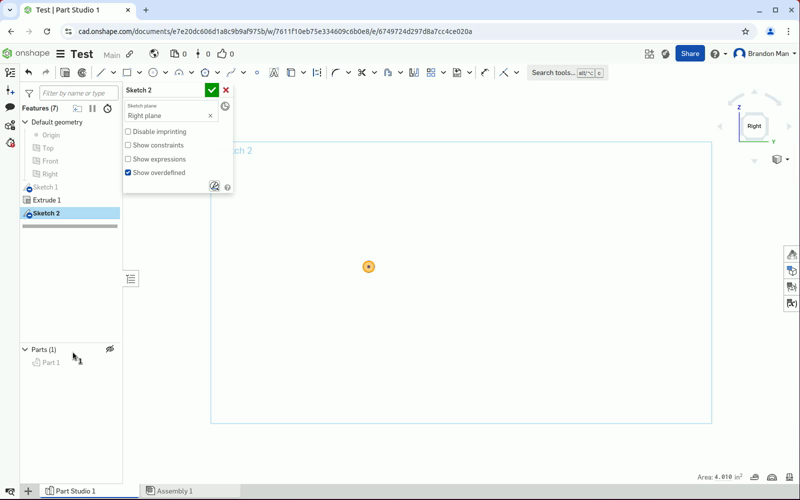
key(shift+y)
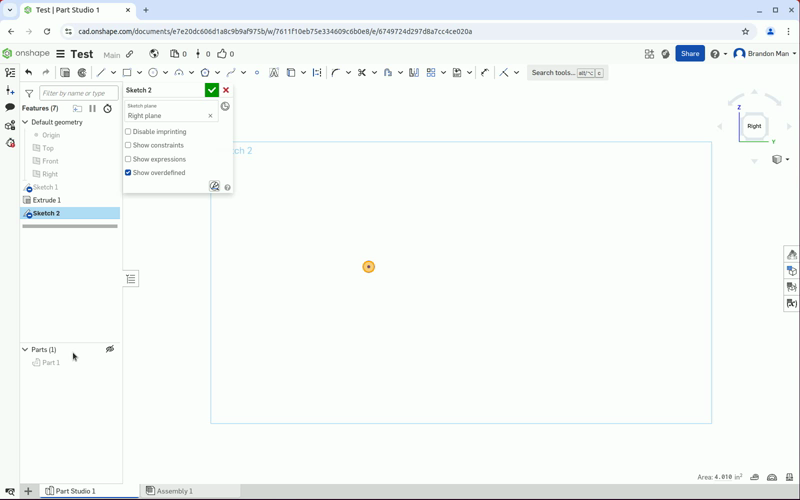
key(shift+e)
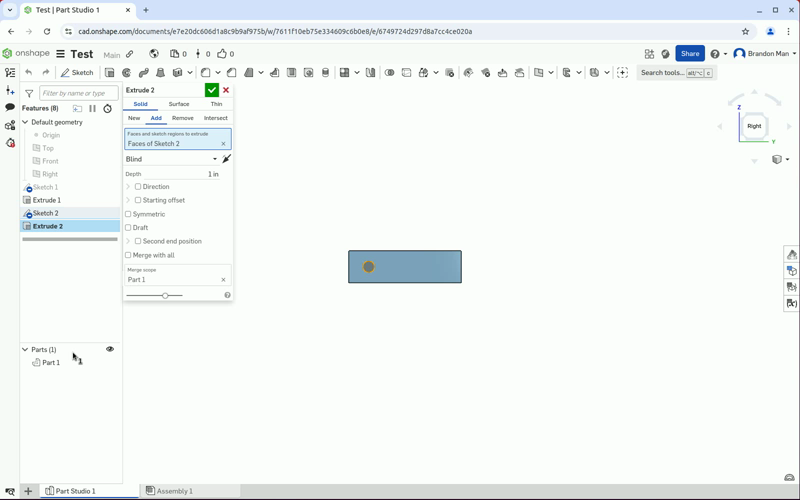
mouse_move(143, 106)
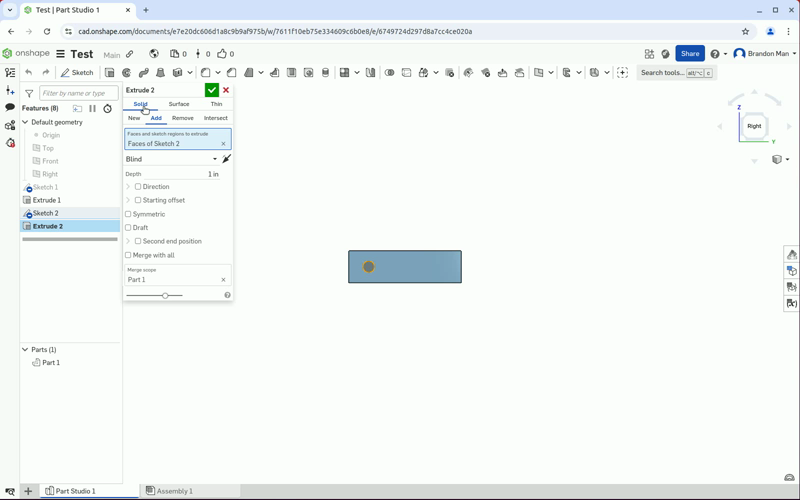
click(143, 106)
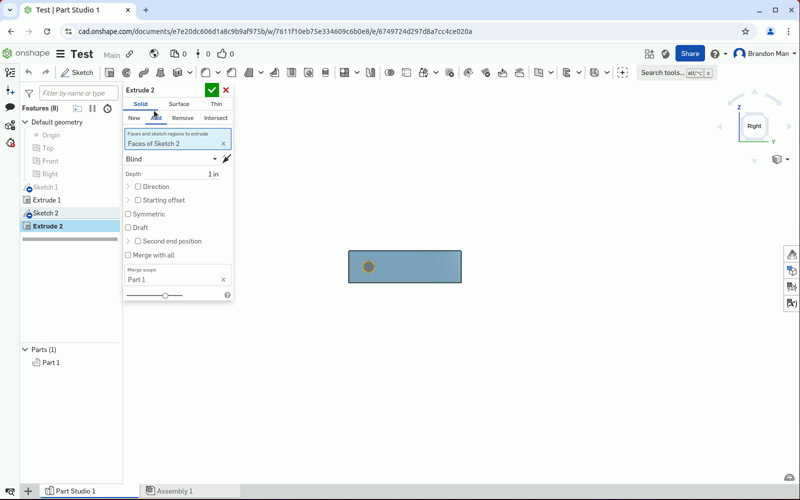
mouse_move(186, 120)
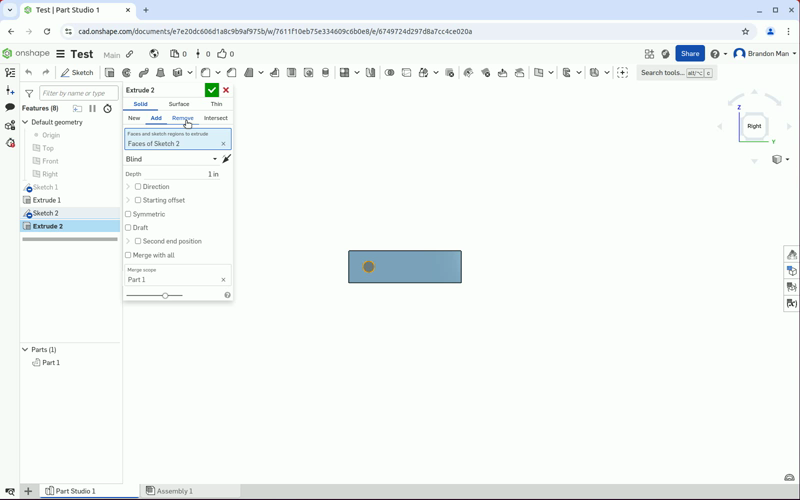
click(186, 120)
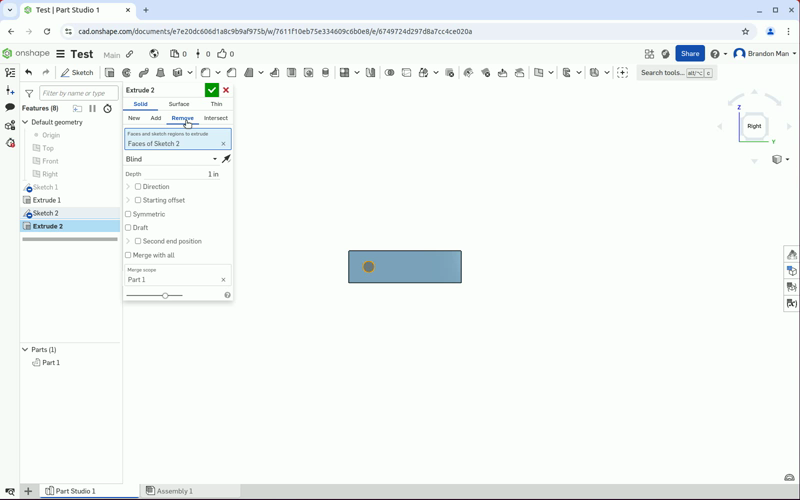
key(tab, 4)
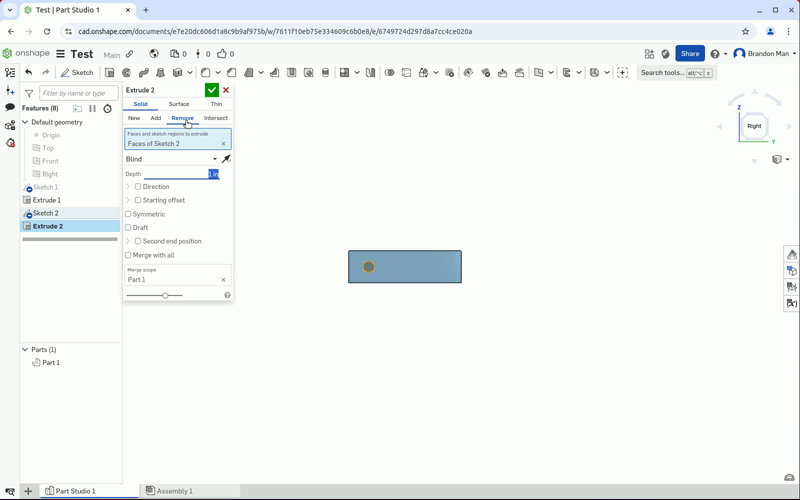
text(7.943)
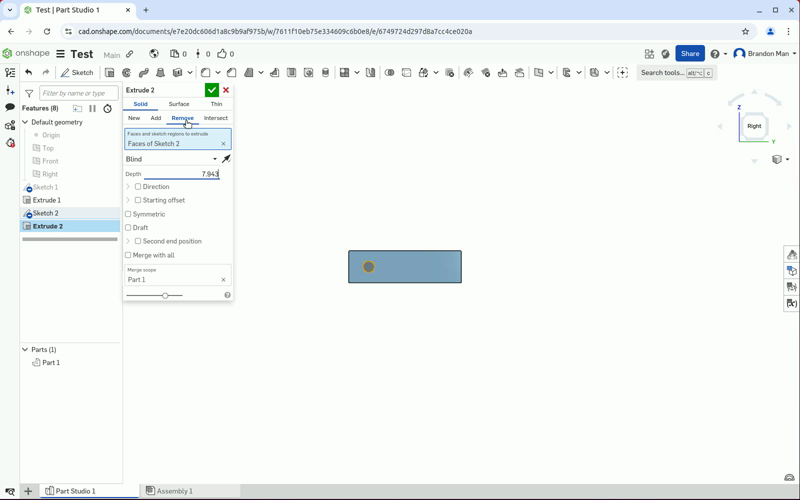
key(tab, 6)
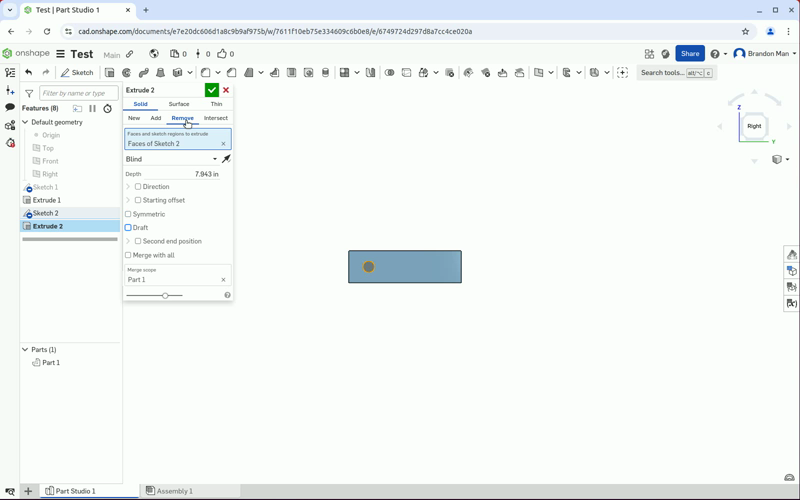
key(space)
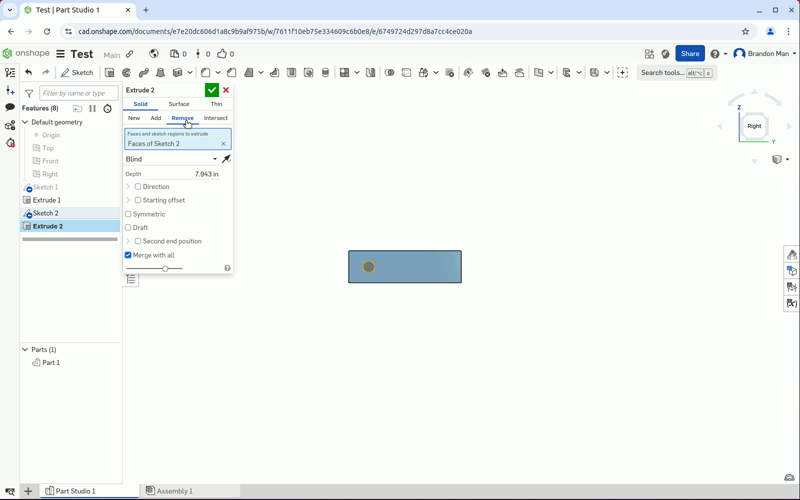
key(enter)
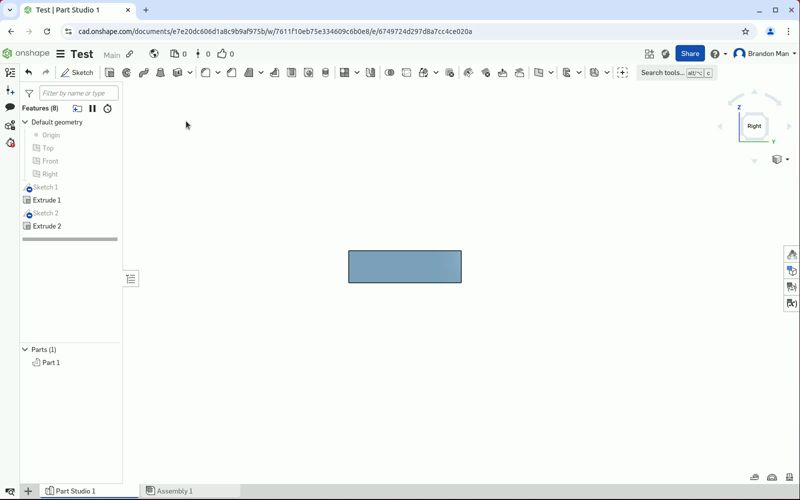
key(shift+h)
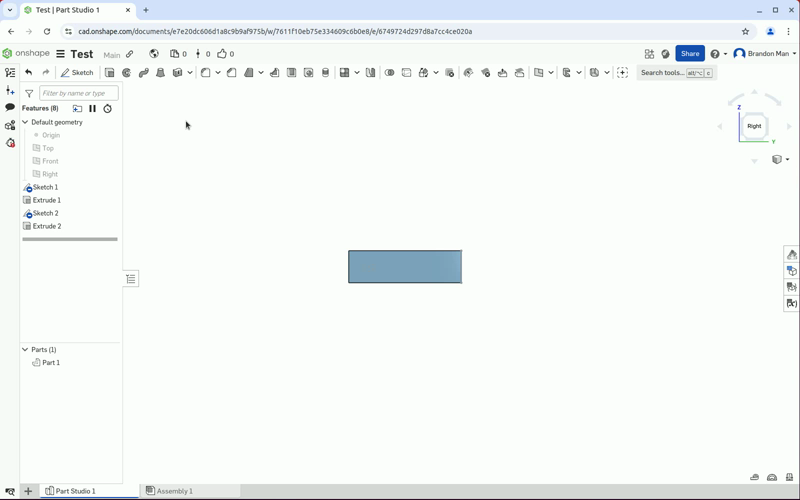
key(shift+h)
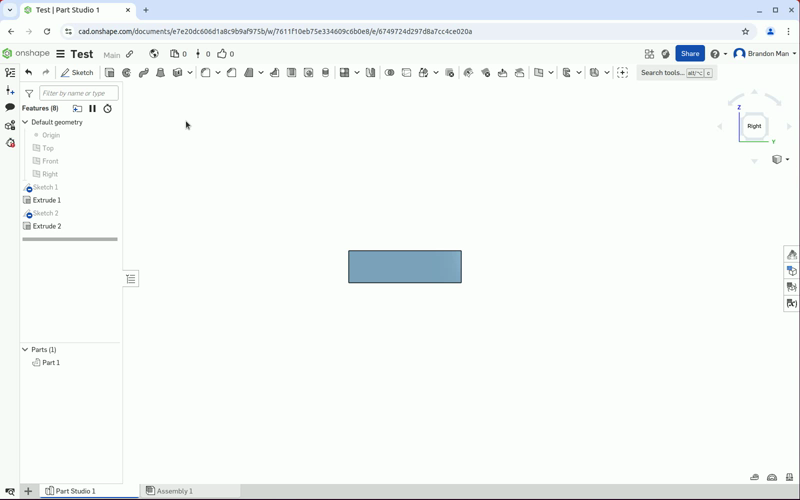
mouse_move(73, 189)
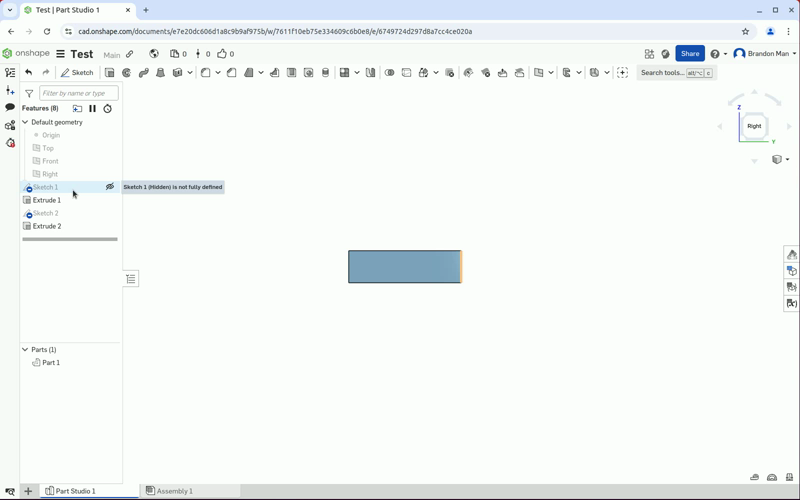
click(73, 189)
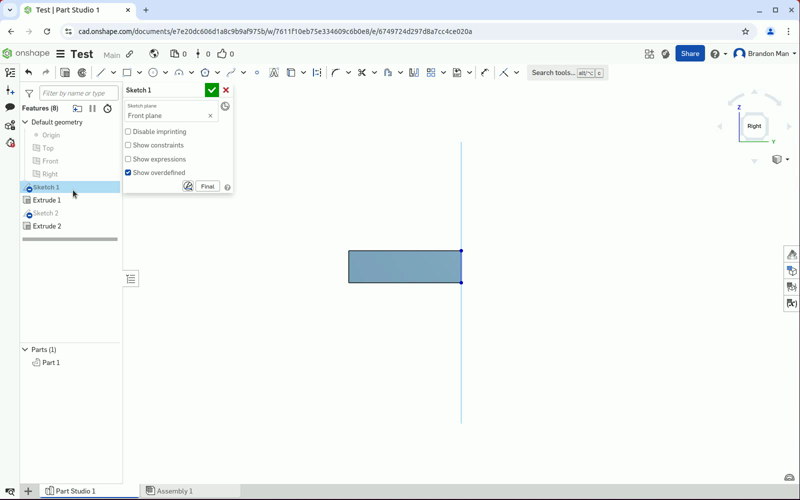
mouse_move(229, 92)
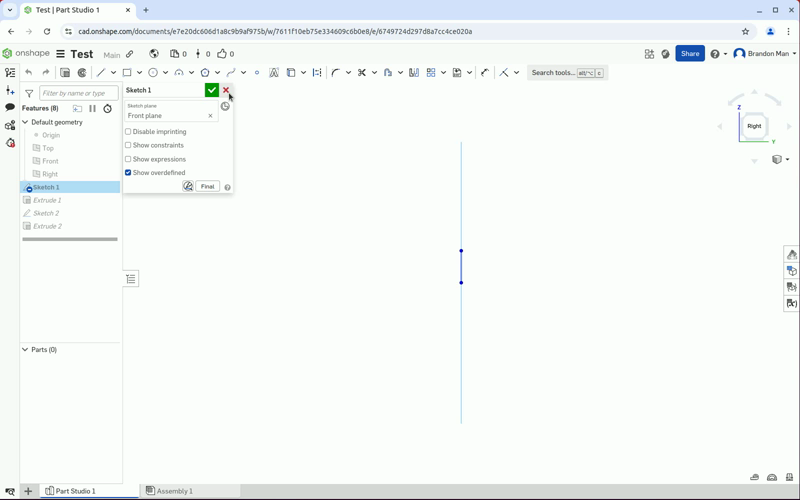
click(229, 92)
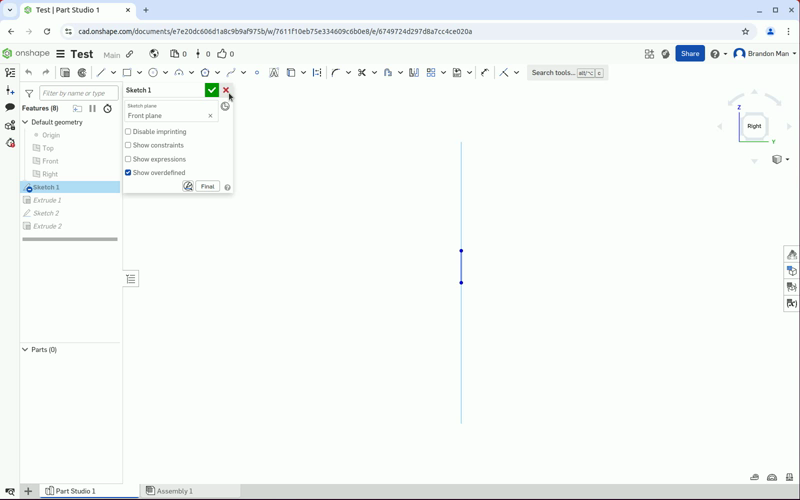
key(shift+s)
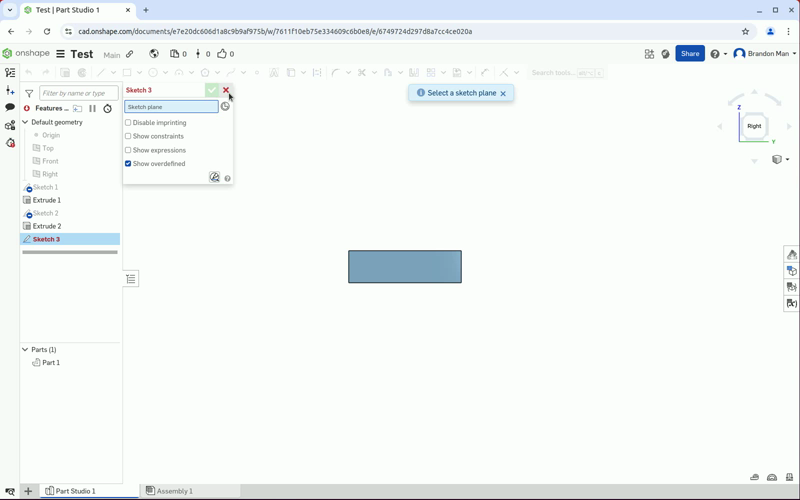
mouse_move(73, 176)
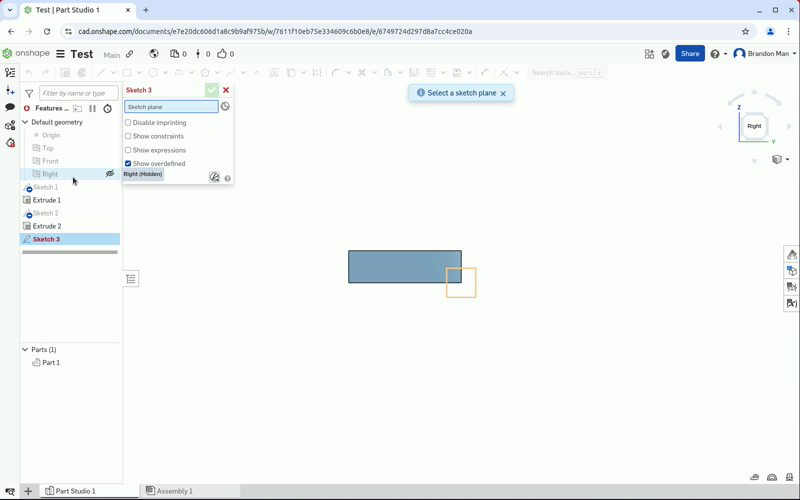
click(73, 176)
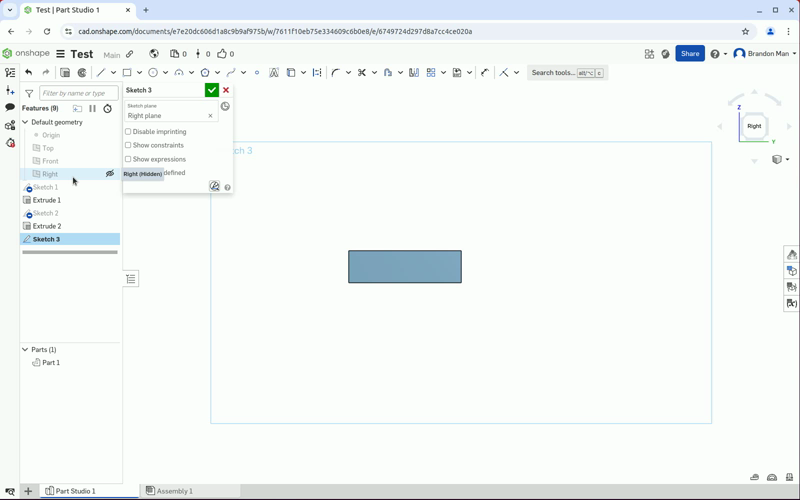
mouse_move(73, 352)
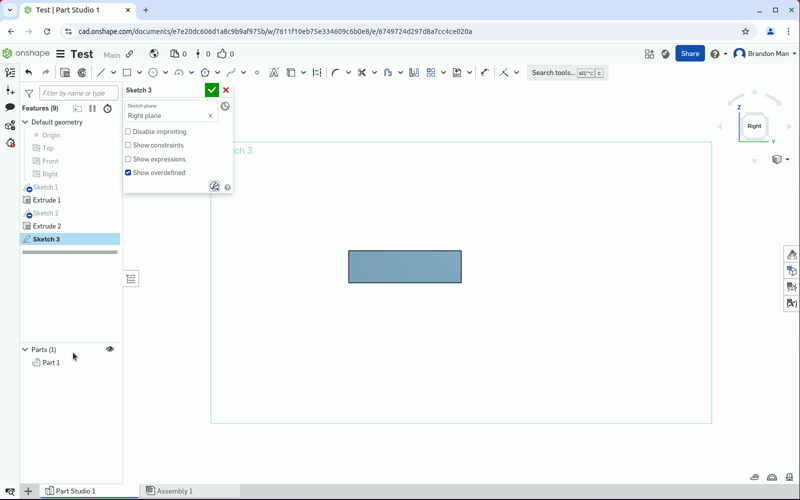
key(y)
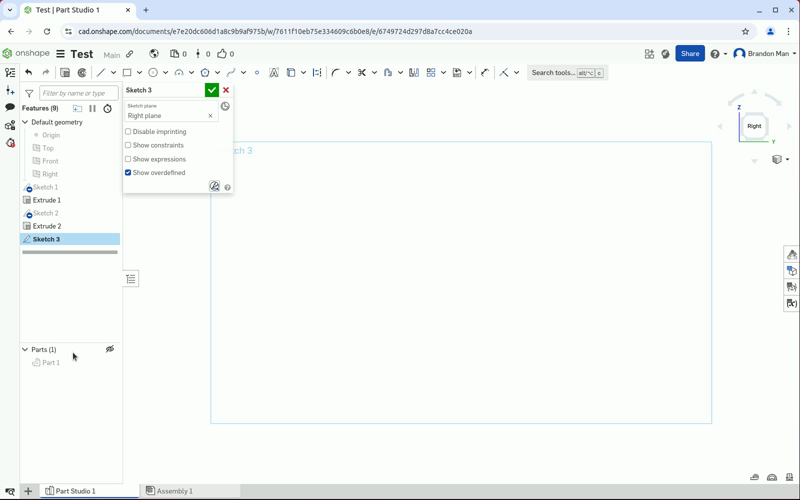
key(c)
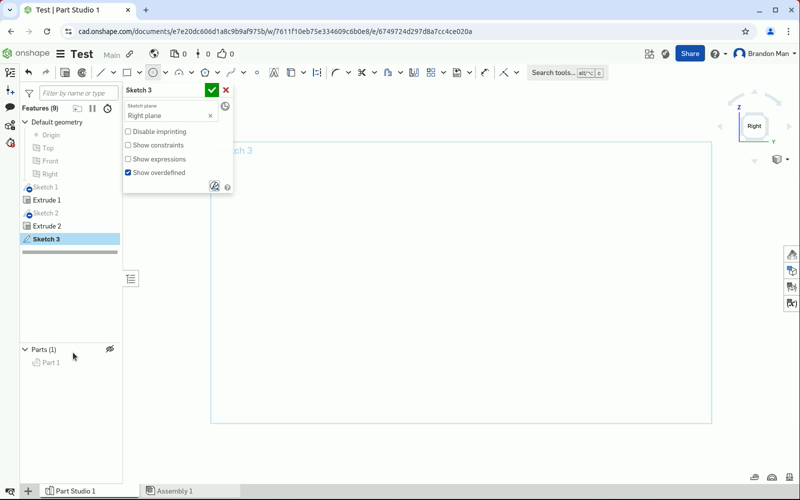
key_down(shift)
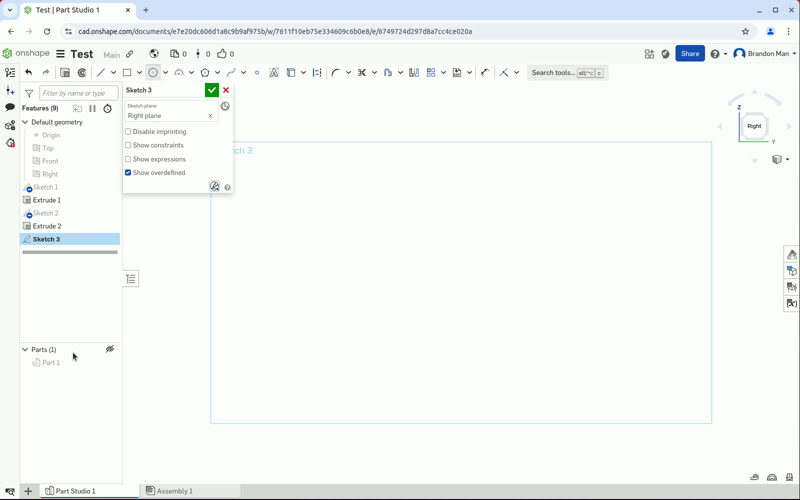
mouse_move(416, 267)
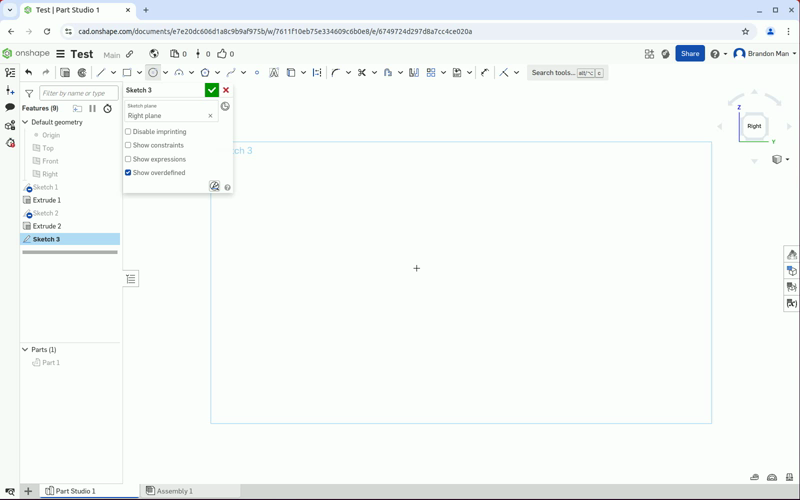
click(416, 267)
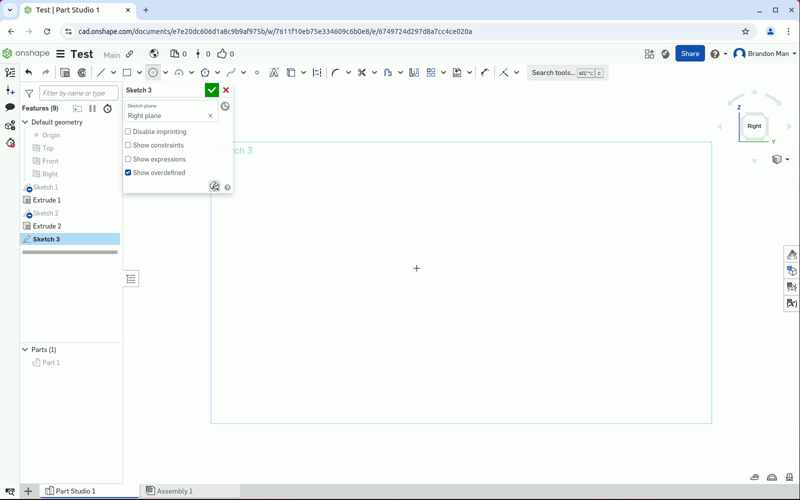
key_up(shift)
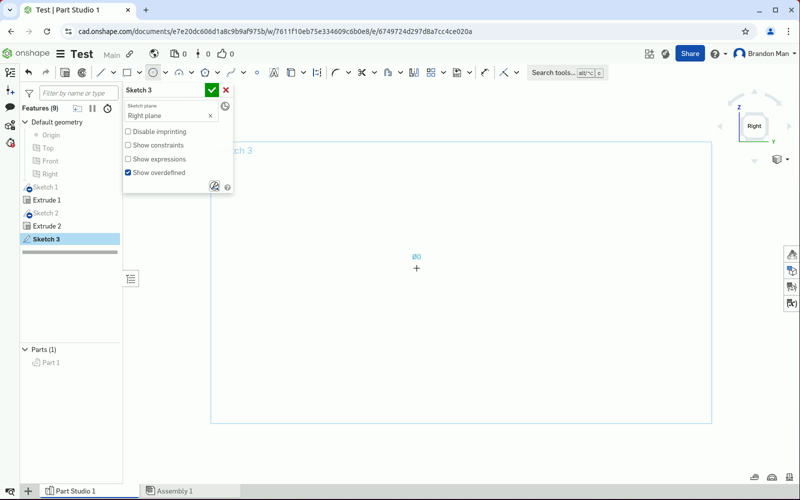
mouse_move(422, 267)
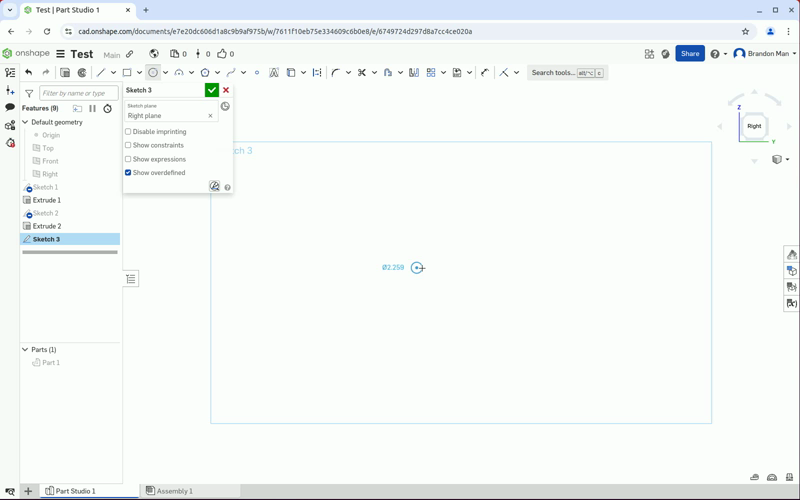
click(422, 267)
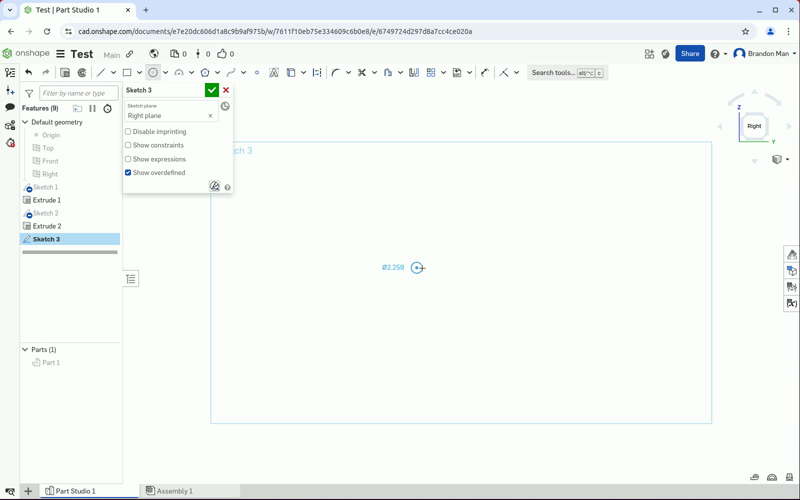
key(esc)
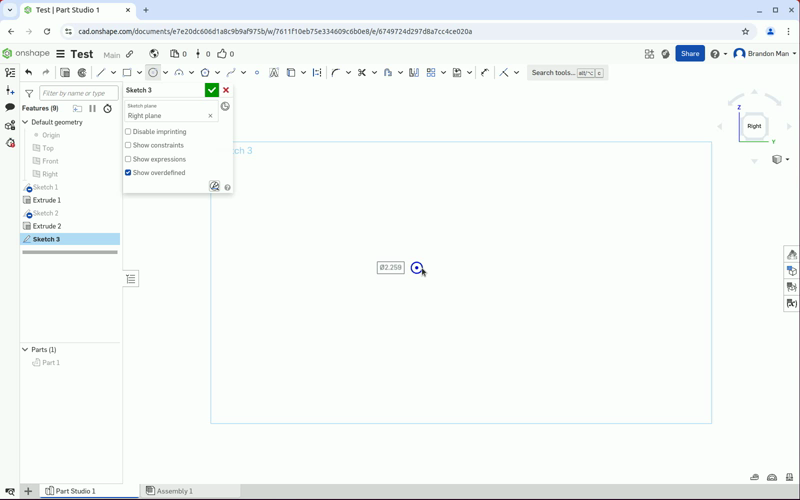
mouse_move(415, 265)
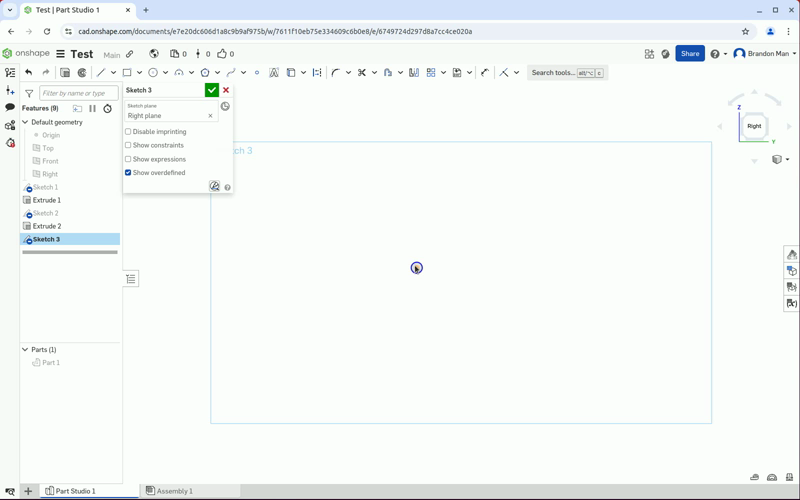
scroll(6)
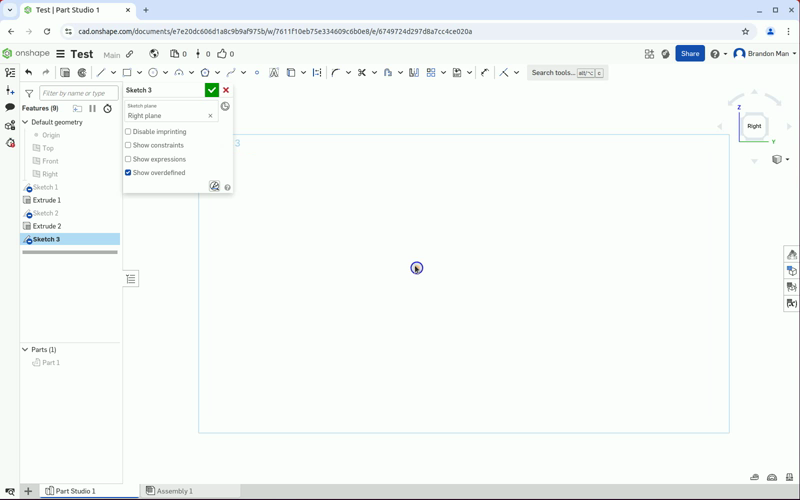
scroll(6)
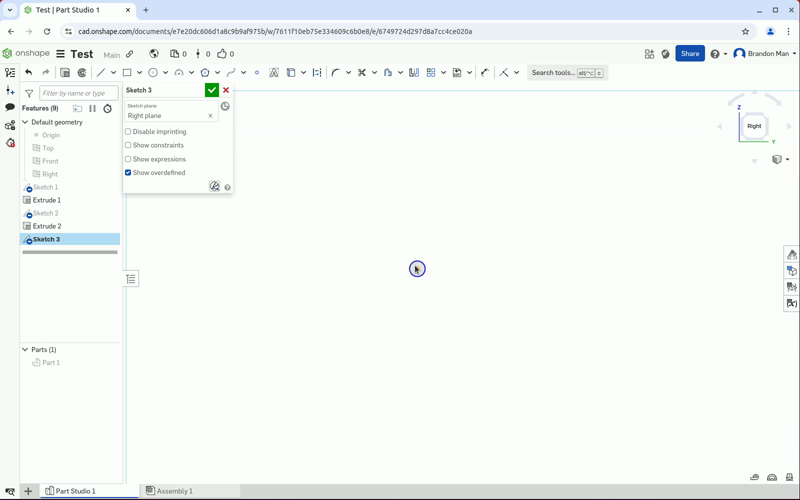
scroll(6)
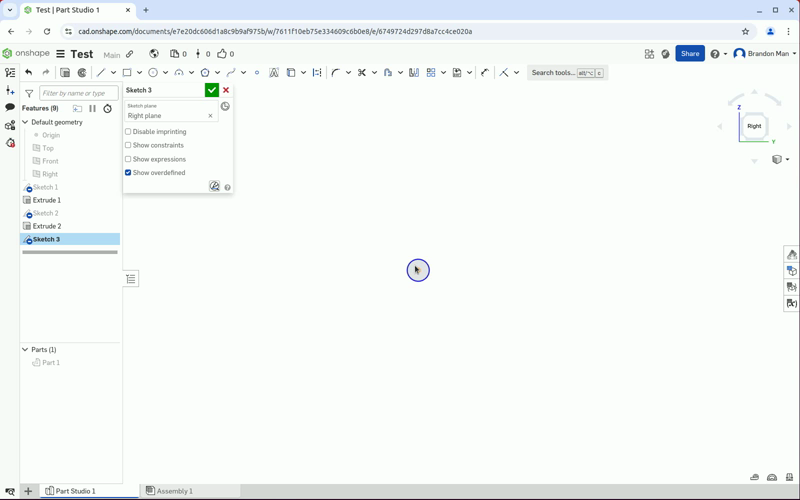
scroll(6)
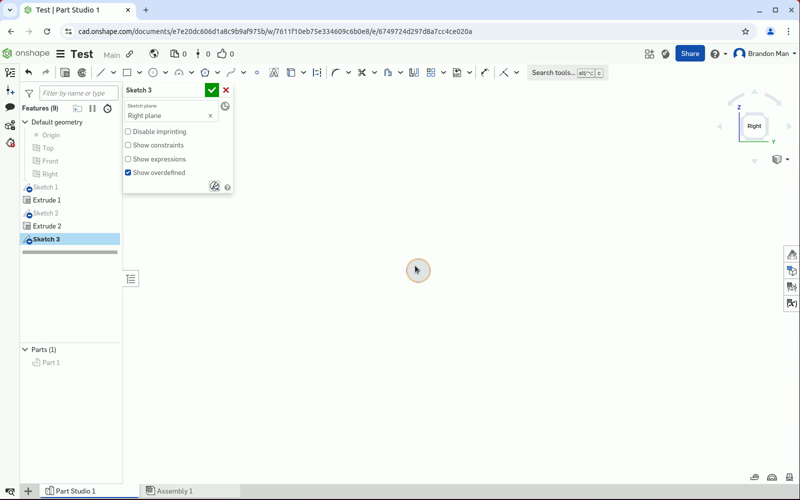
scroll(6)
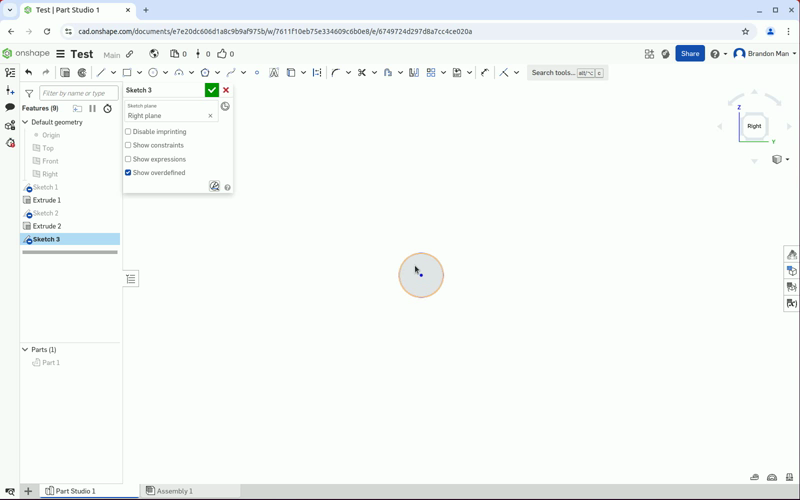
scroll(6)
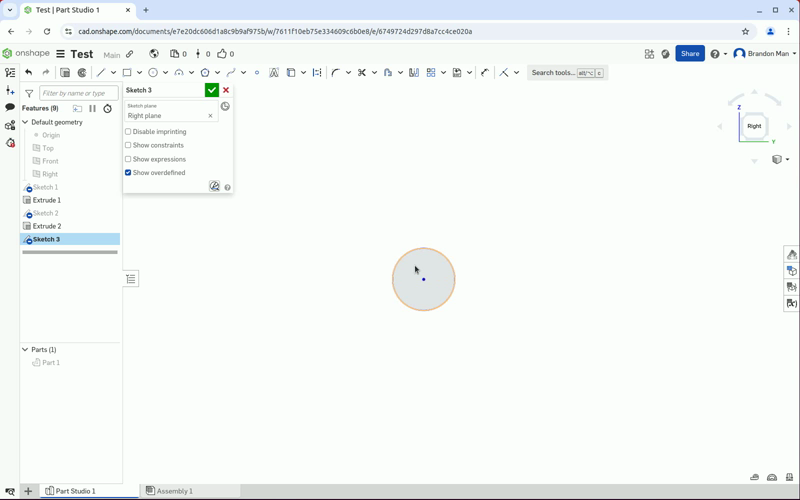
scroll(6)
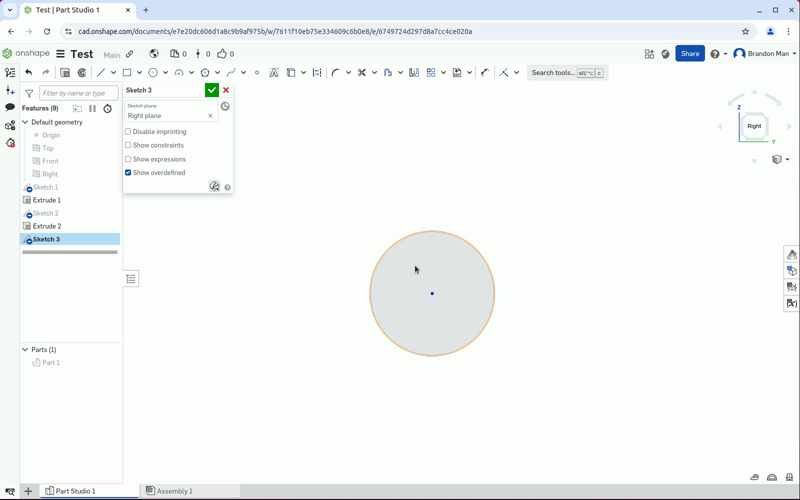
click(415, 265)
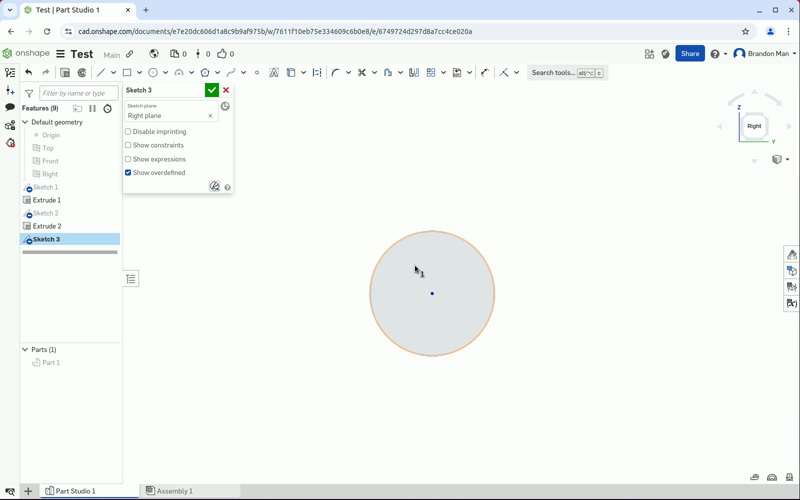
scroll(-6)
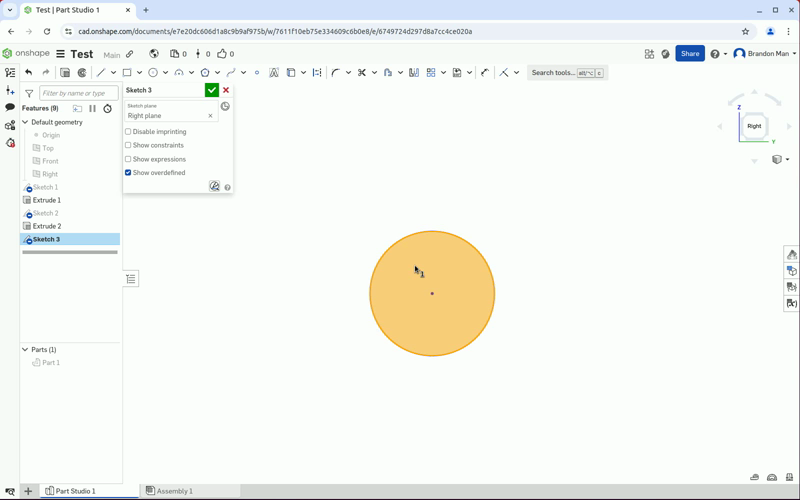
scroll(-6)
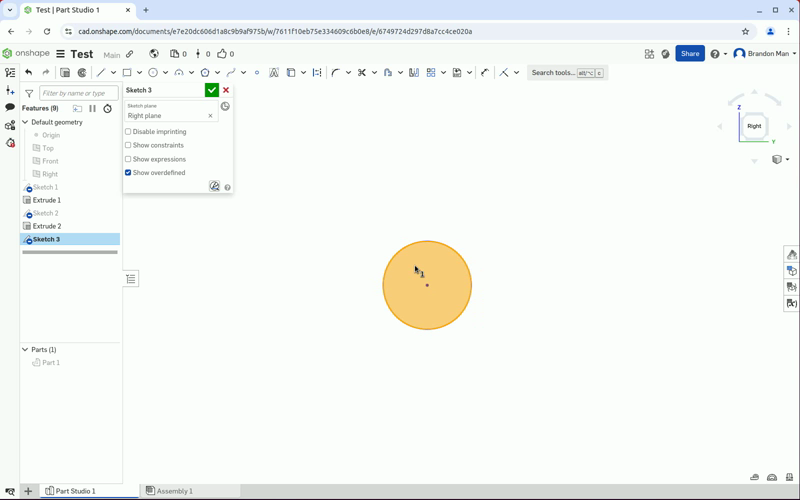
scroll(-6)
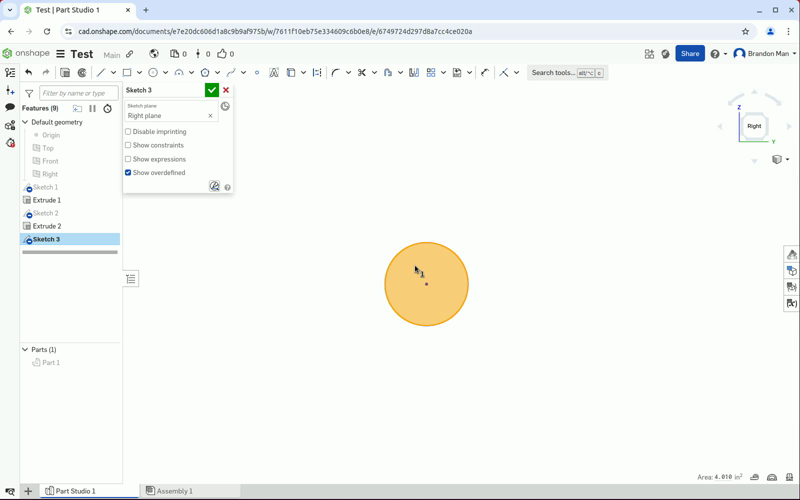
scroll(-6)
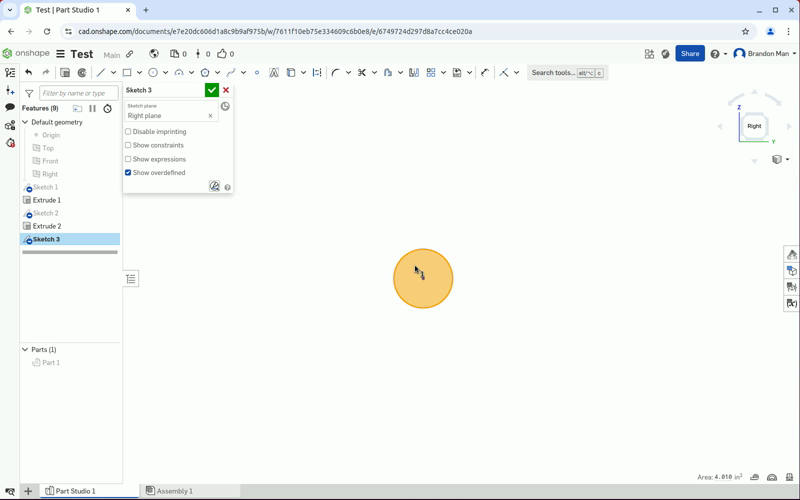
scroll(-6)
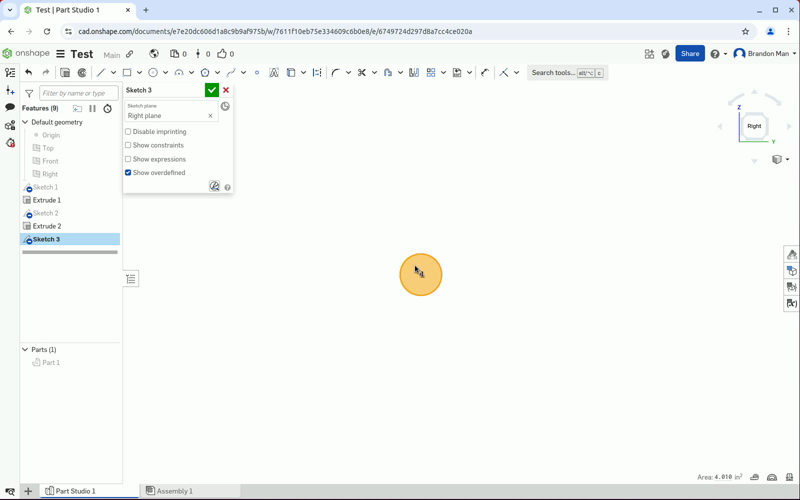
scroll(-6)
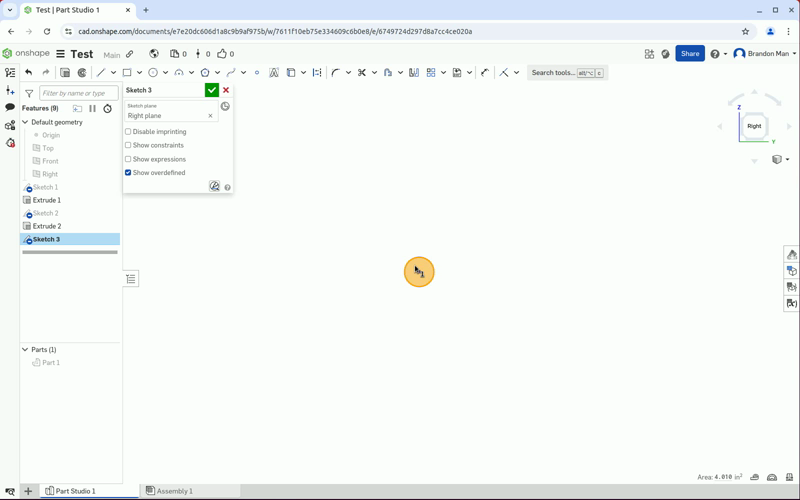
scroll(-6)
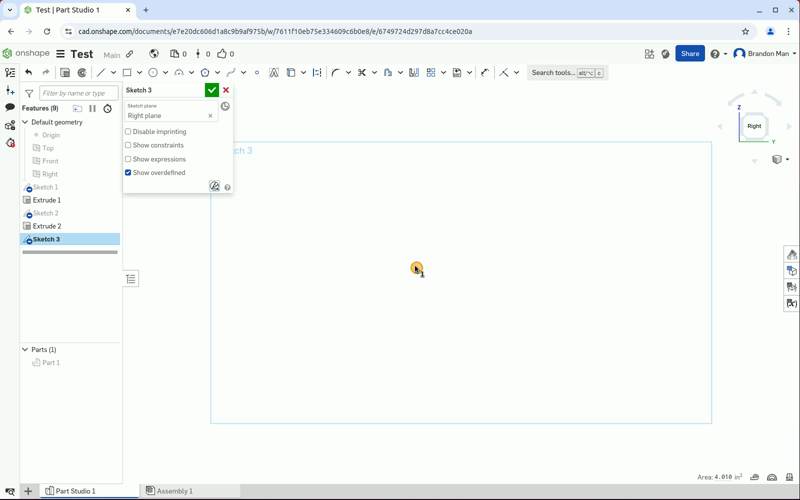
mouse_move(73, 352)
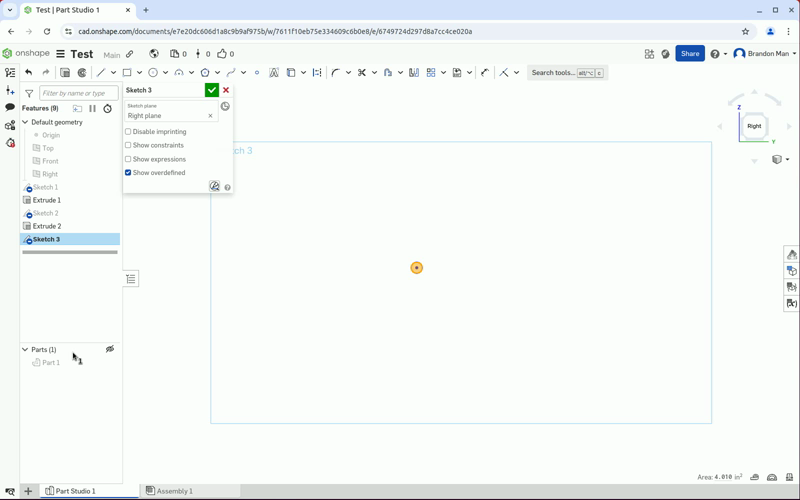
key(shift+y)
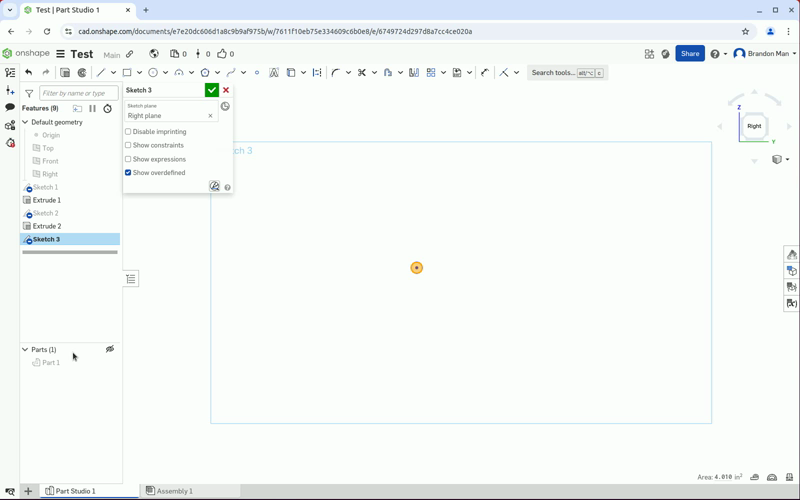
key(shift+e)
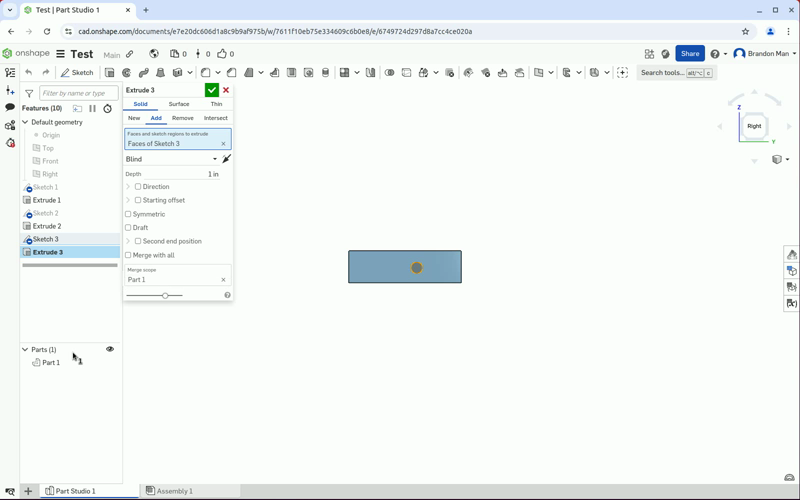
mouse_move(143, 106)
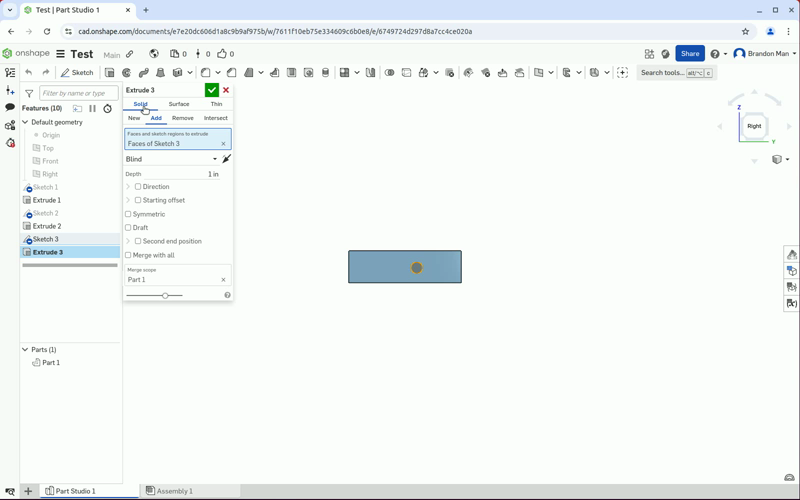
click(143, 106)
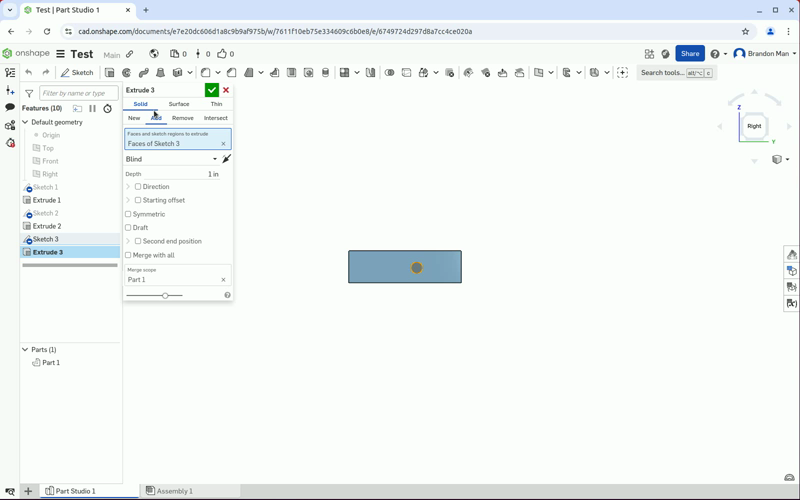
mouse_move(186, 120)
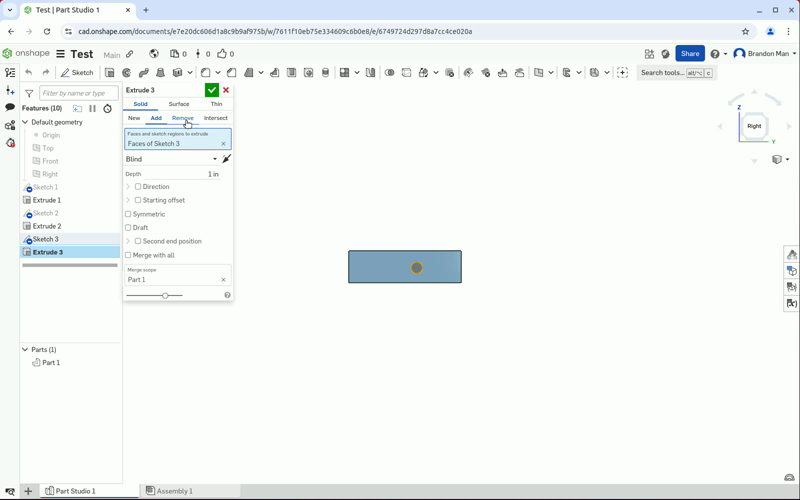
click(186, 120)
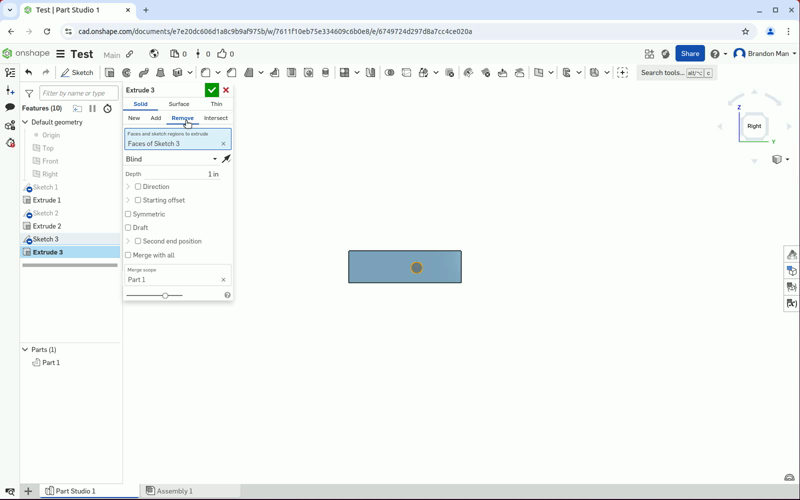
key(tab, 4)
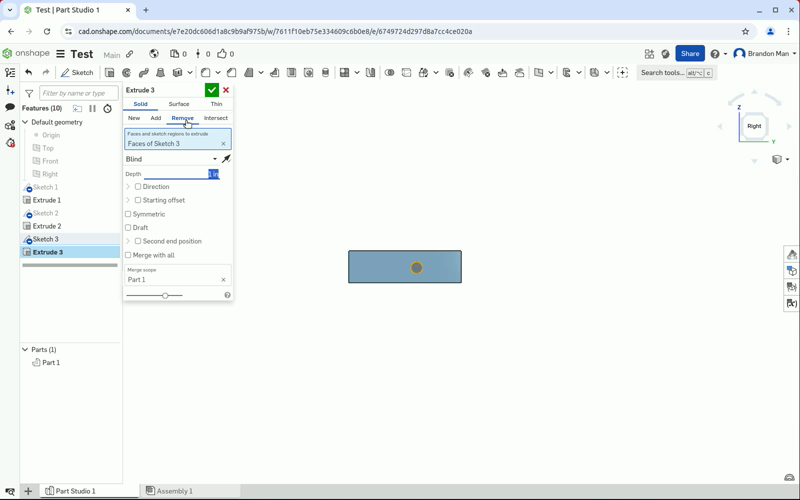
text(7.943)
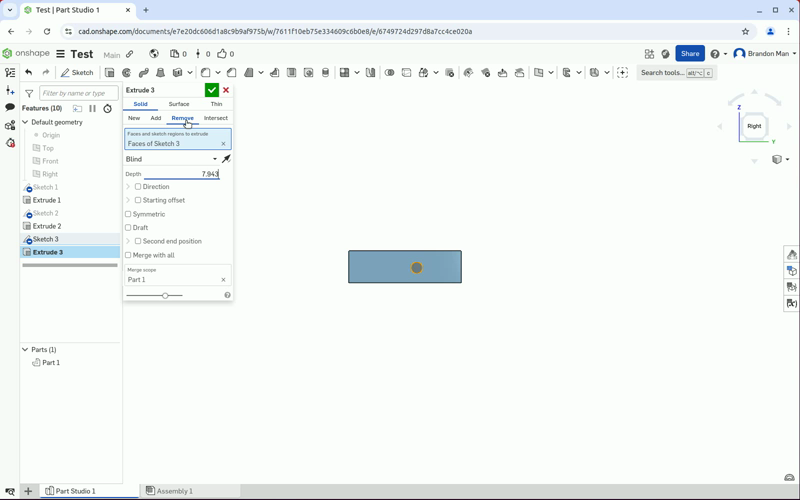
key(tab, 6)
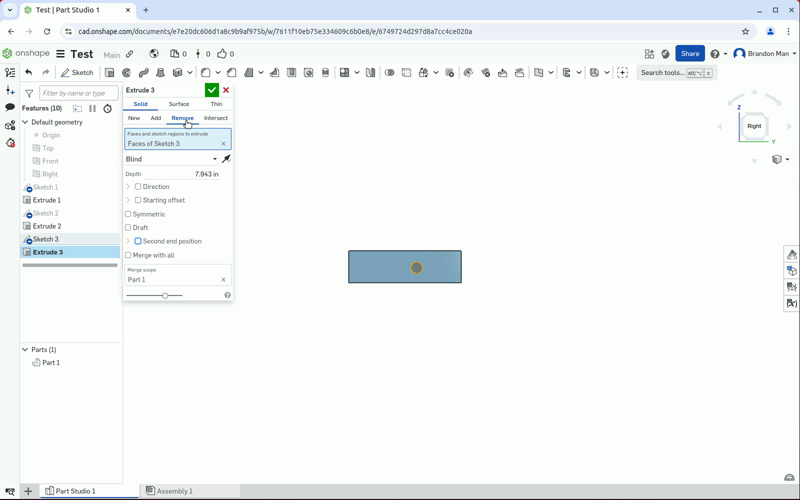
key(space)
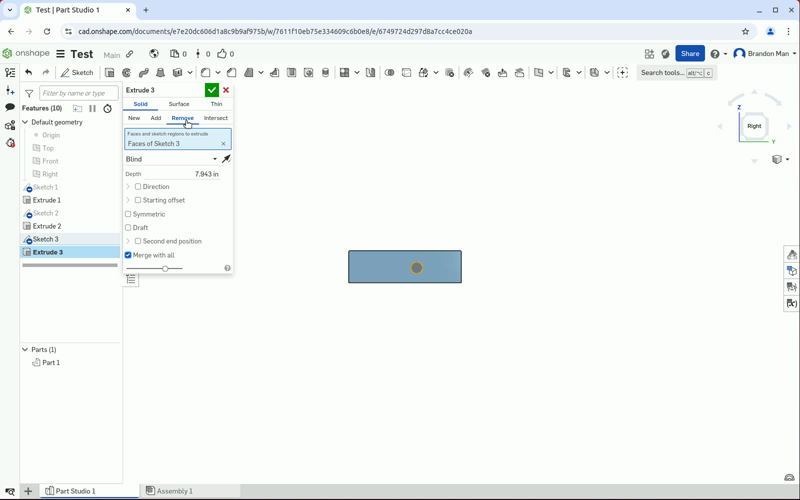
key(enter)
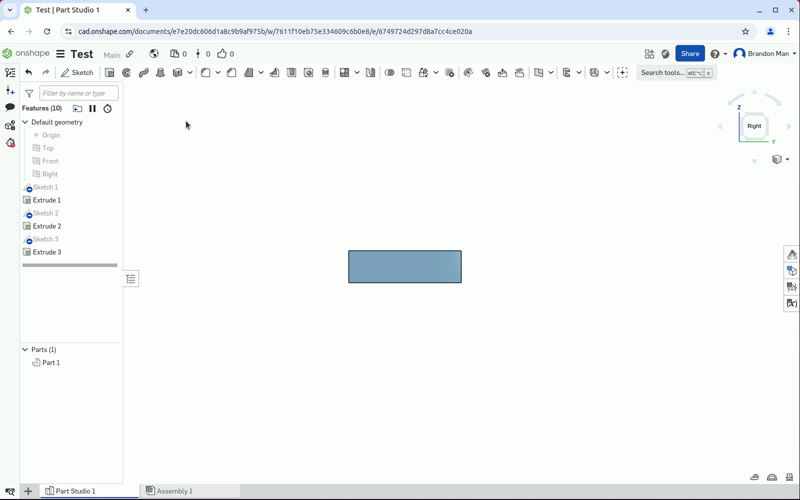
key(shift+h)
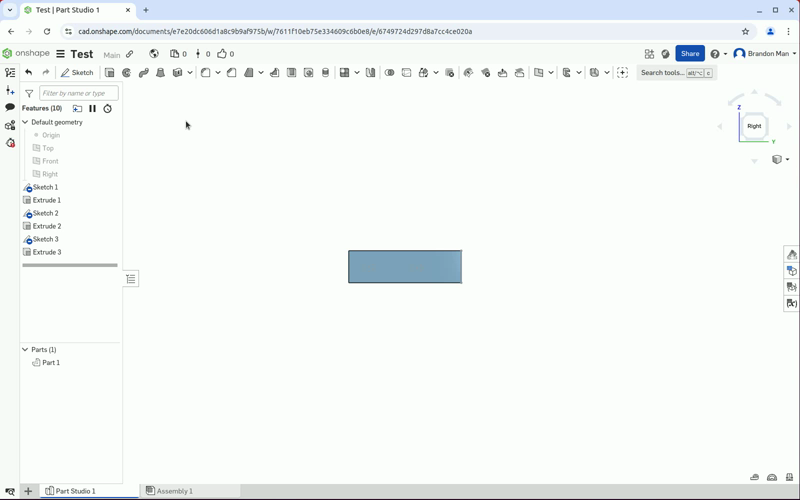
key(shift+h)
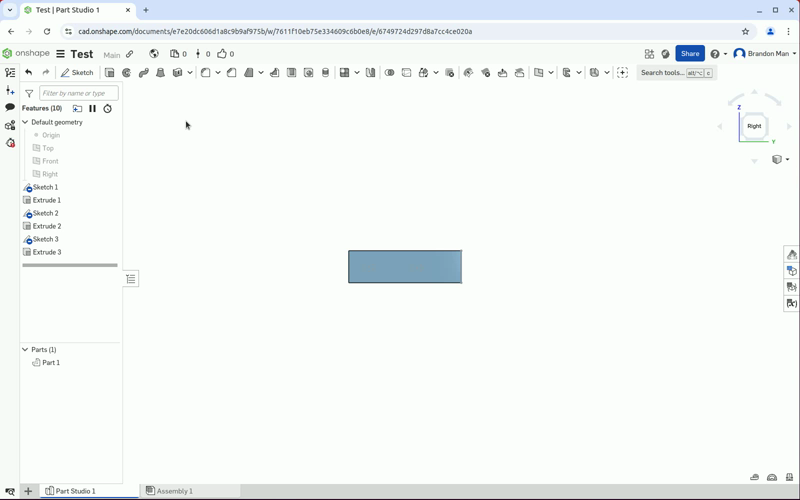
key(shift+7)
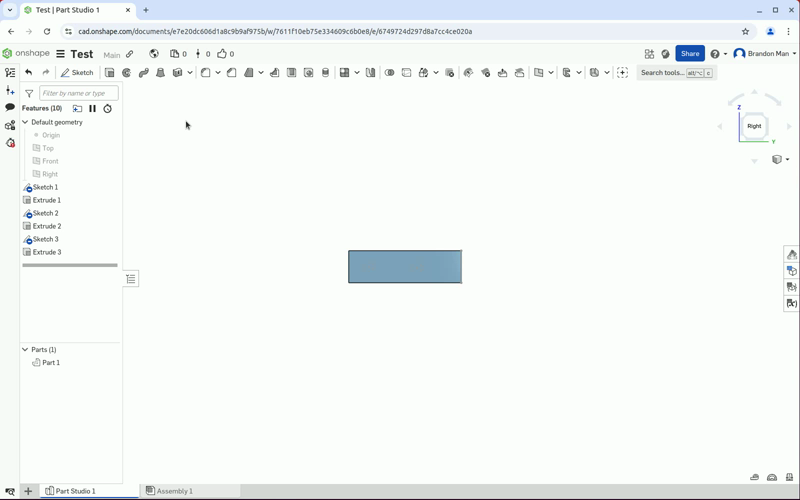
key(right, 2)
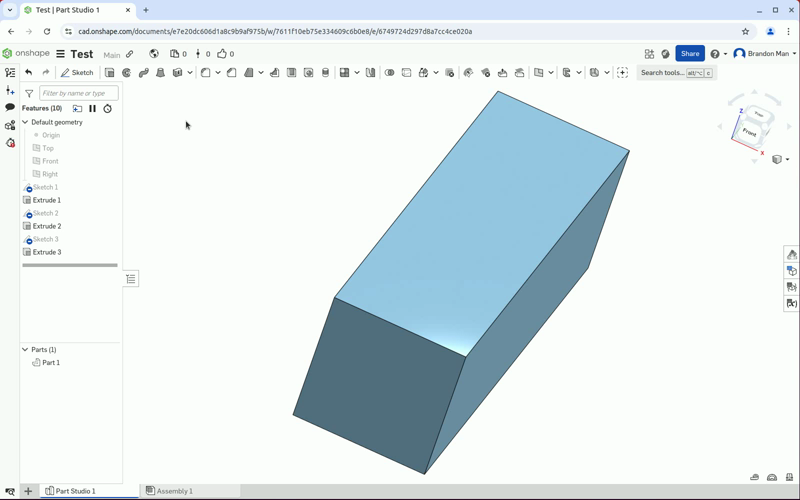
key(down, 2)
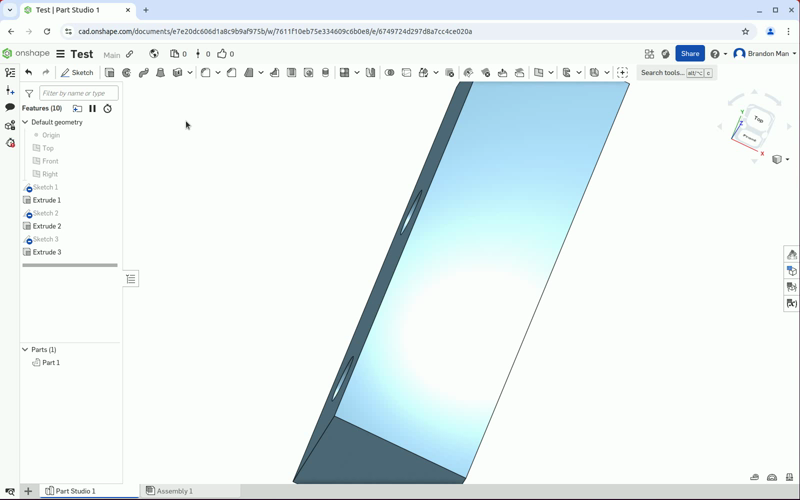
key(up, 2)
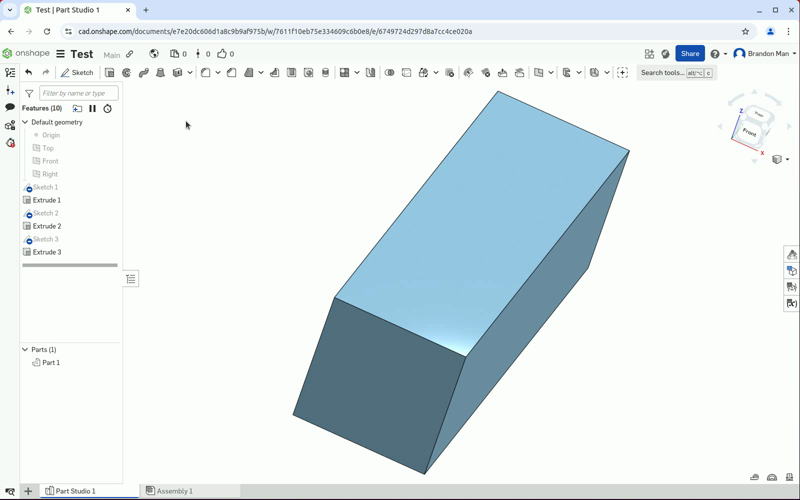
key(left, 2)
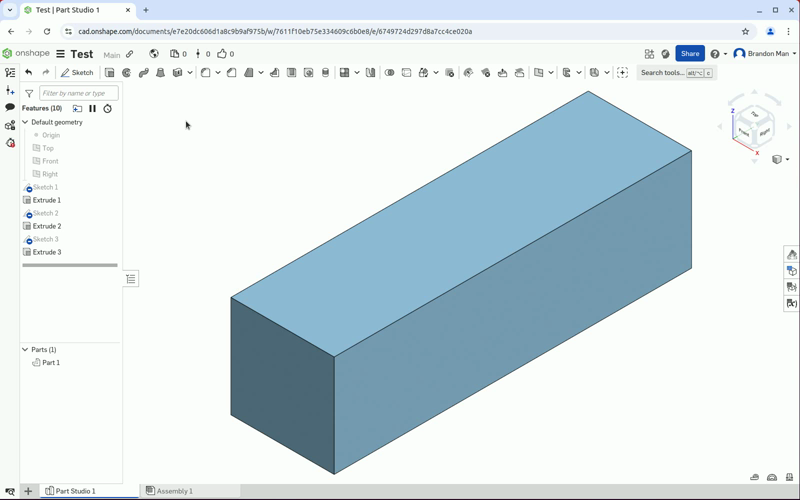
mouse_move(73, 189)
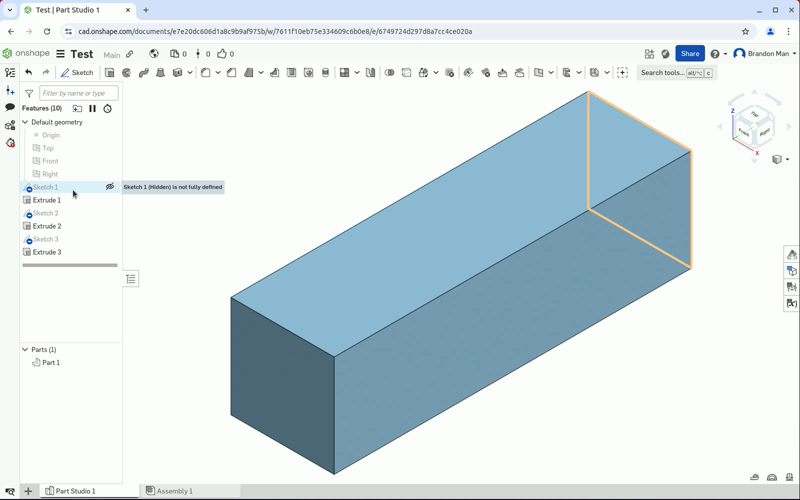
click(73, 189)